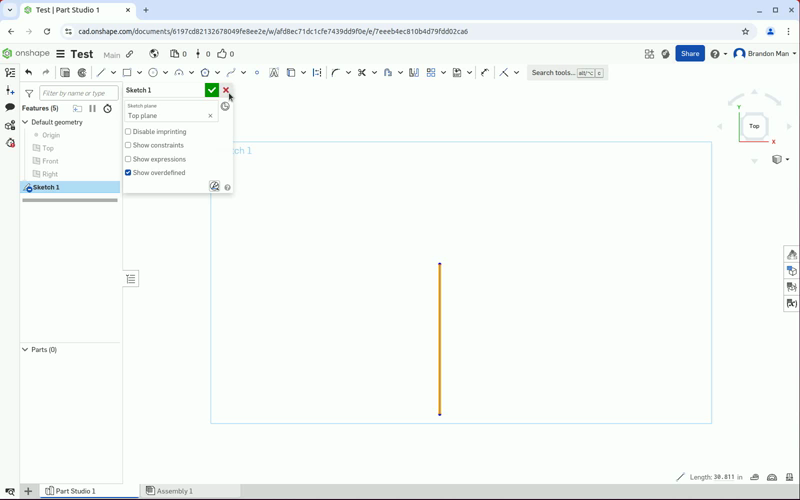
key(shift+h)
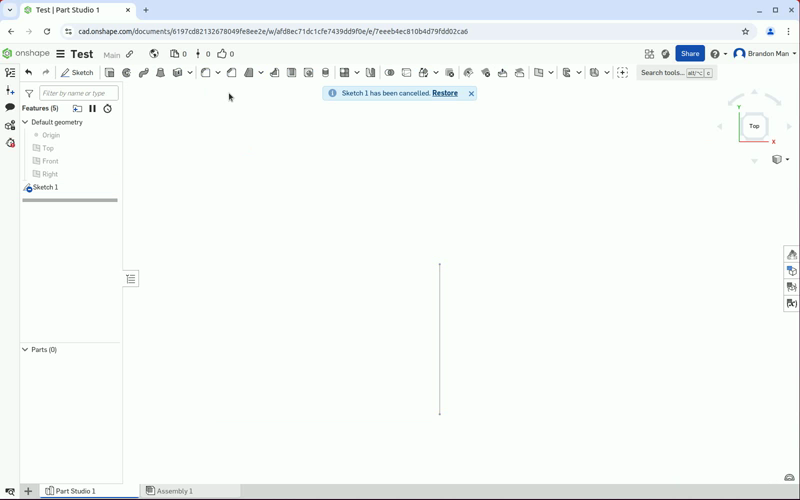
key(shift+s)
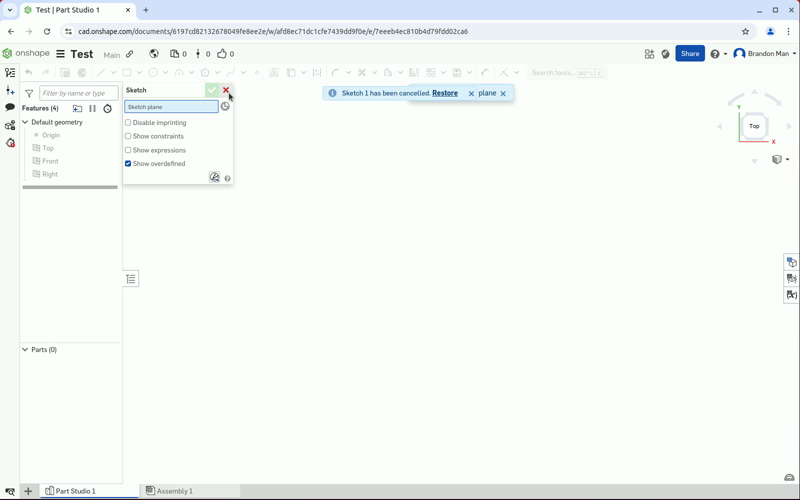
mouse_move(73, 150)
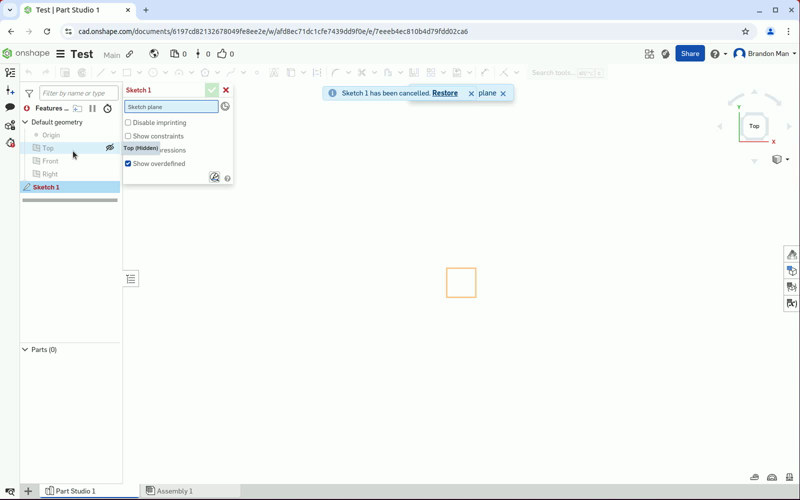
click(73, 150)
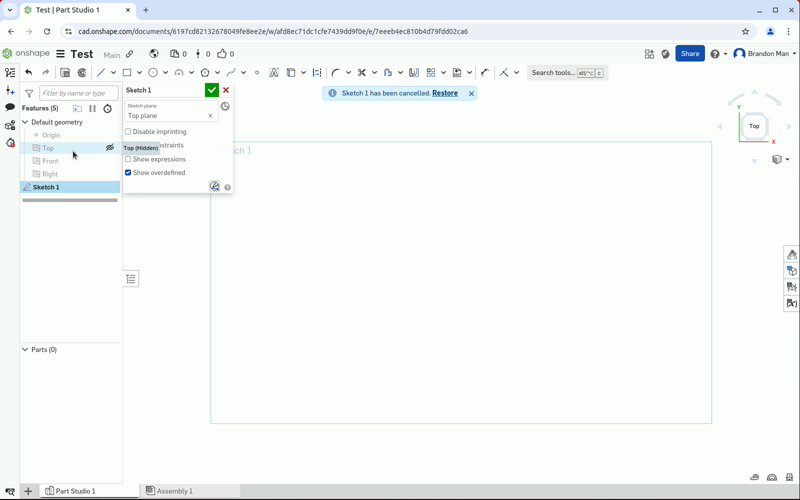
mouse_move(73, 352)
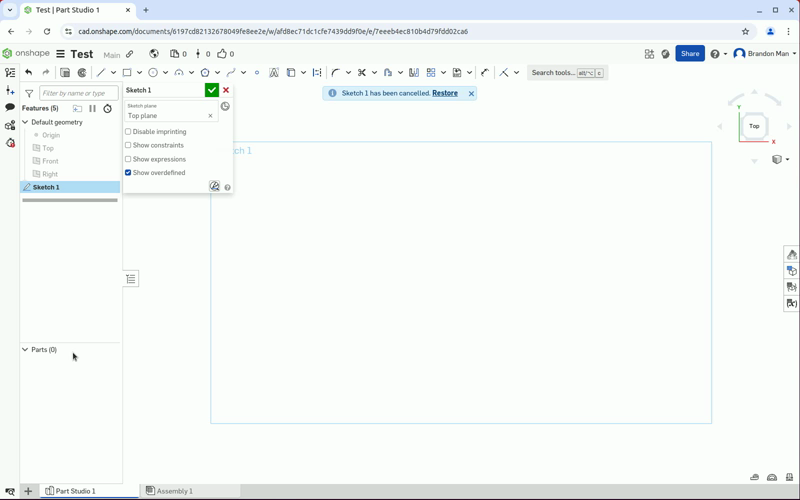
key(y)
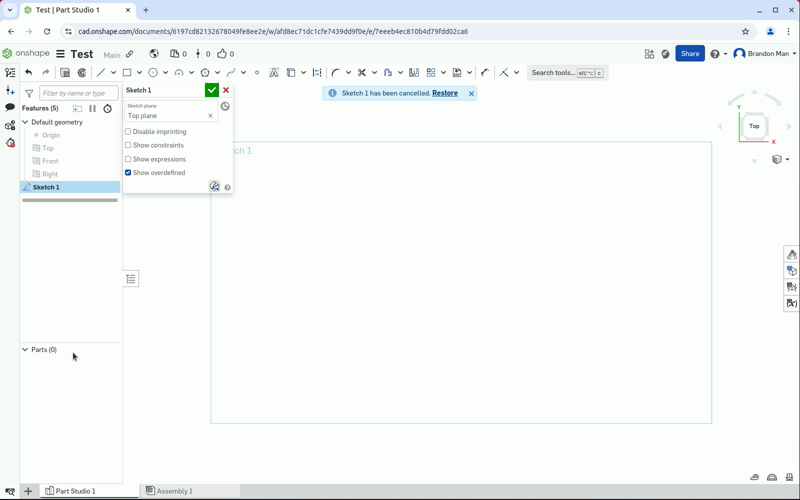
key(c)
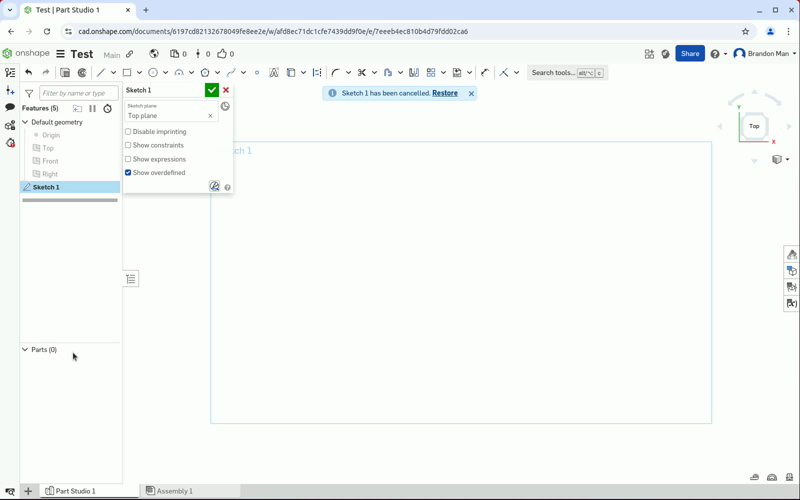
key_down(shift)
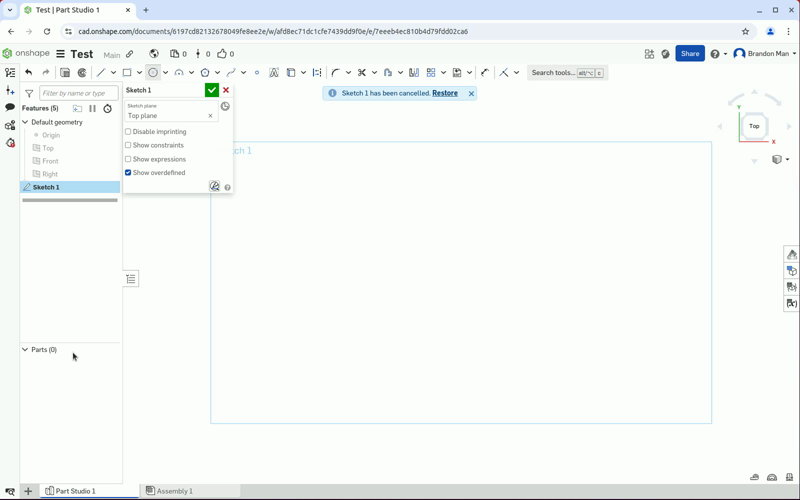
mouse_move(356, 243)
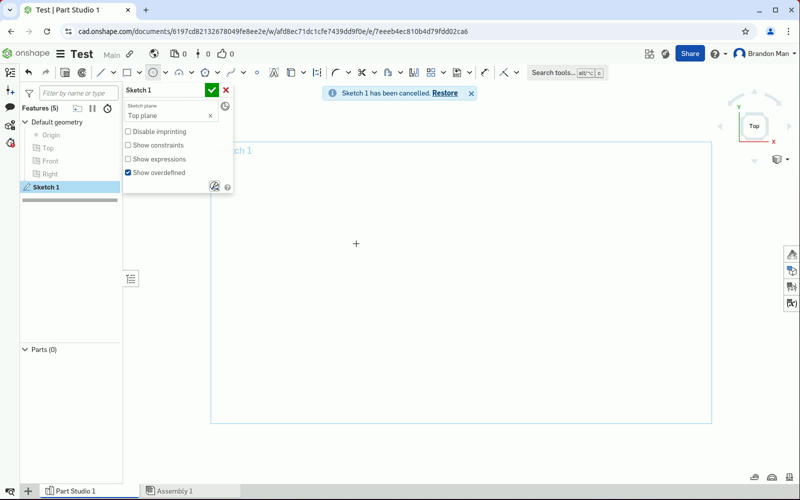
click(356, 243)
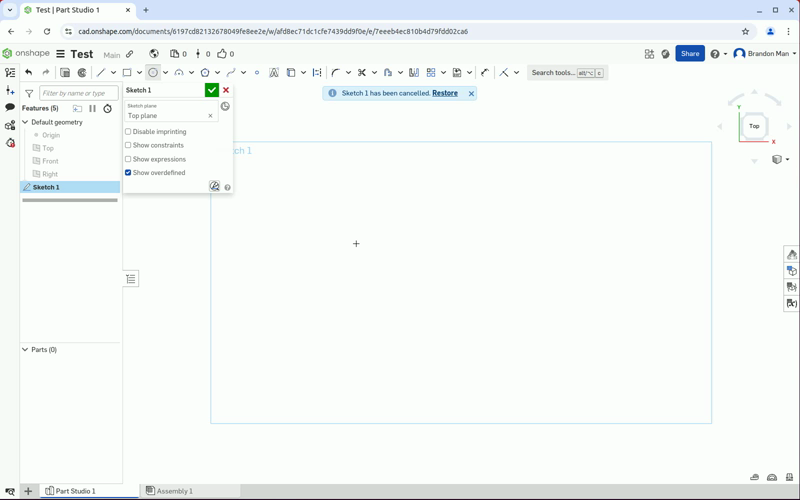
key_up(shift)
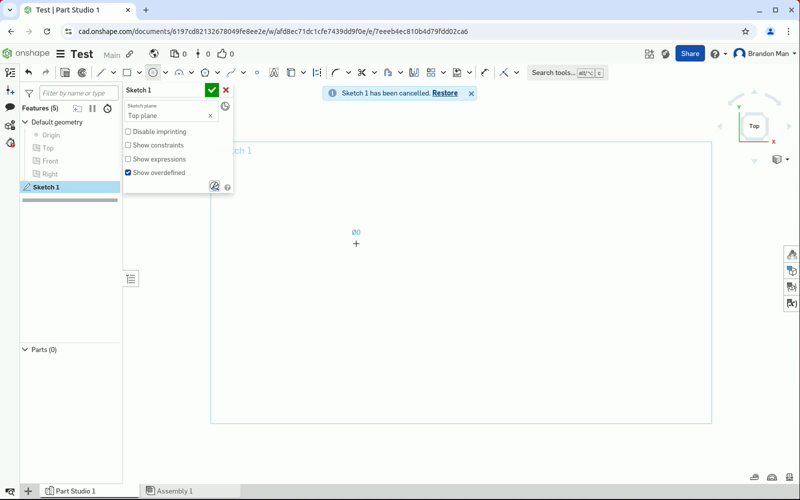
mouse_move(364, 243)
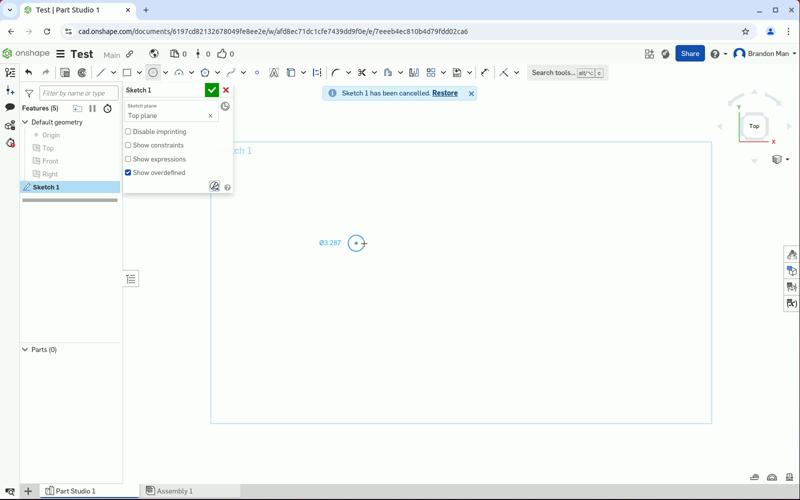
click(364, 243)
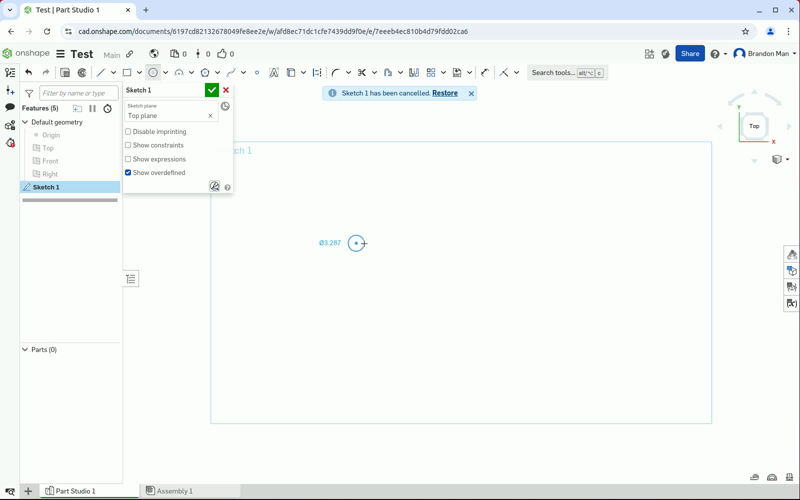
key(esc)
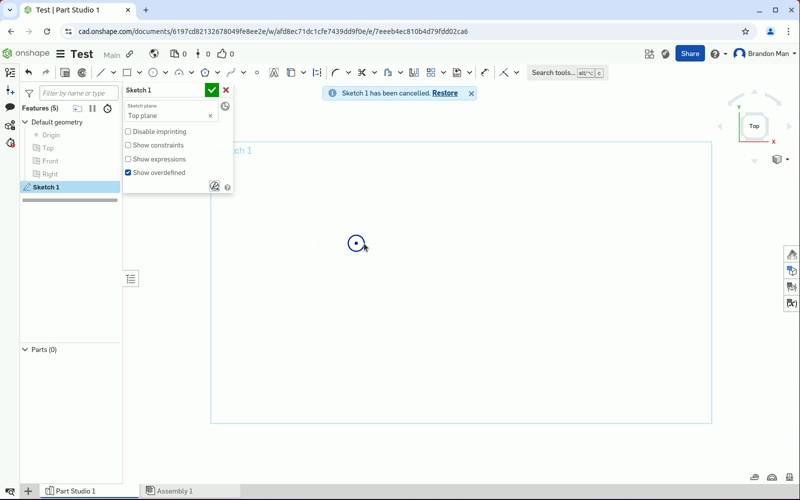
key(c)
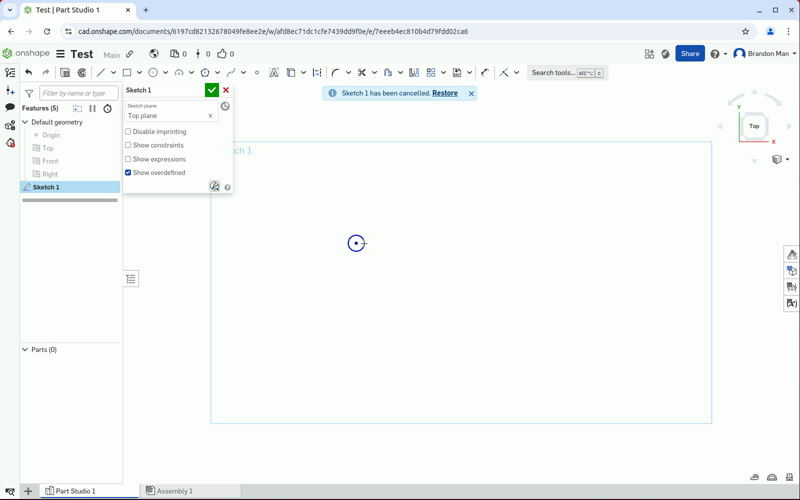
key_down(shift)
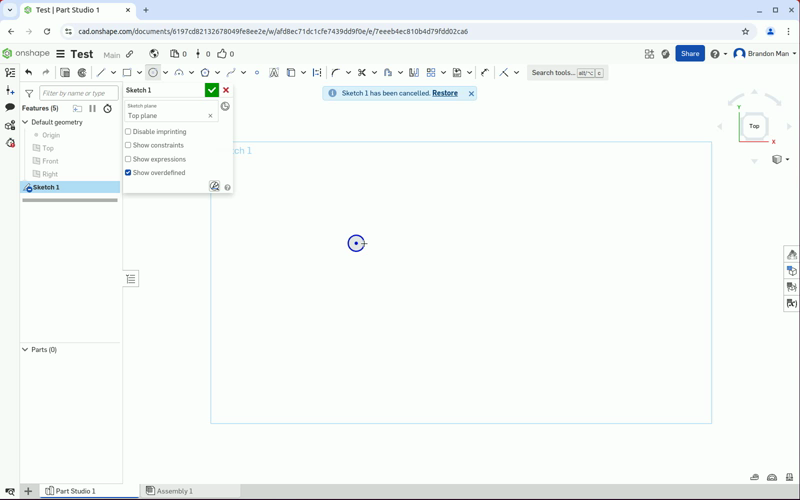
mouse_move(356, 243)
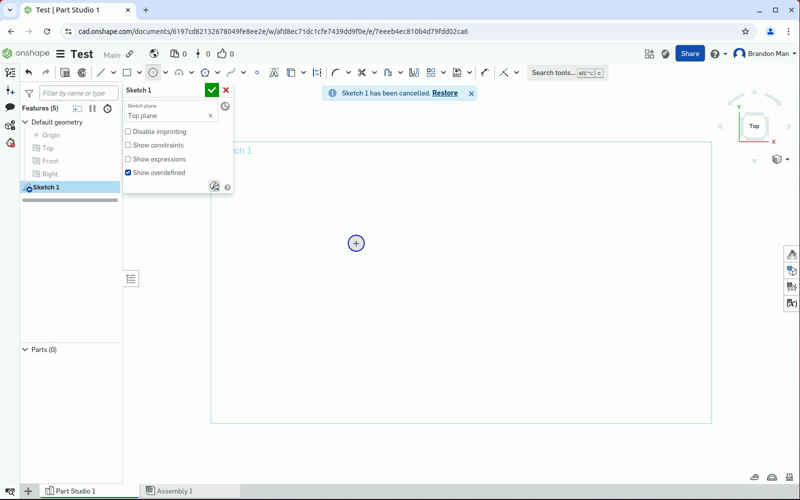
click(356, 243)
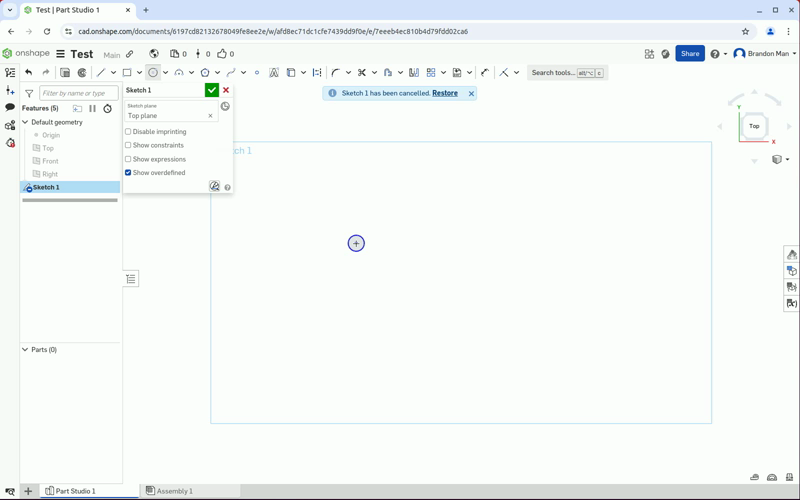
key_up(shift)
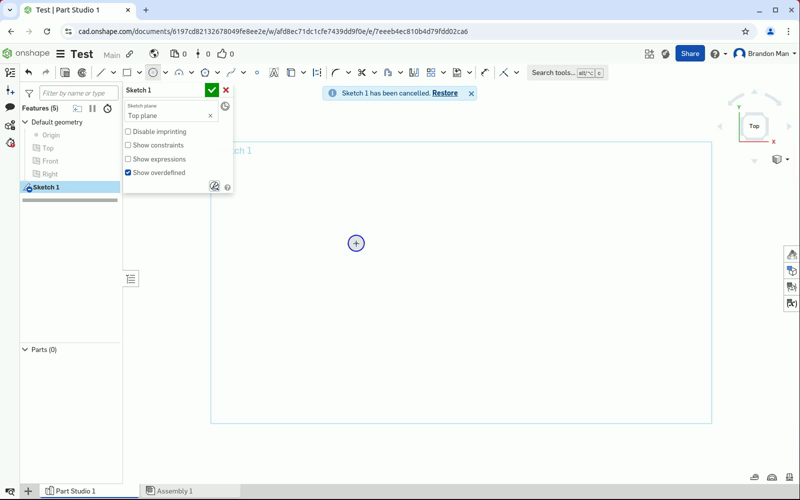
mouse_move(360, 243)
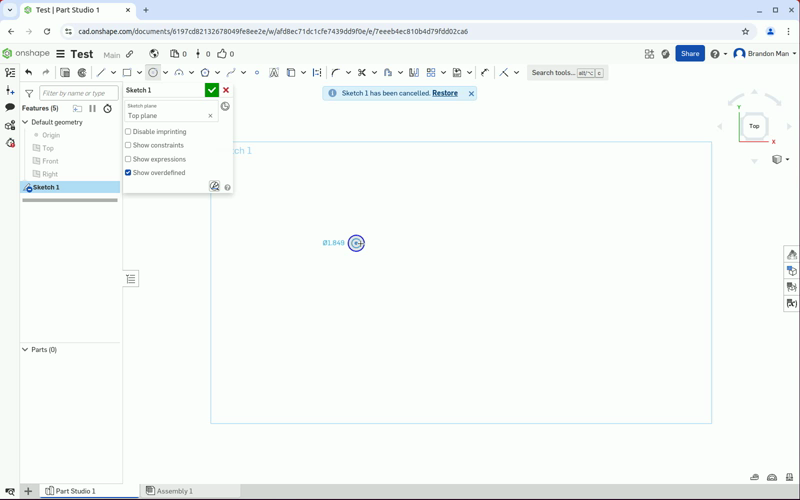
scroll(6)
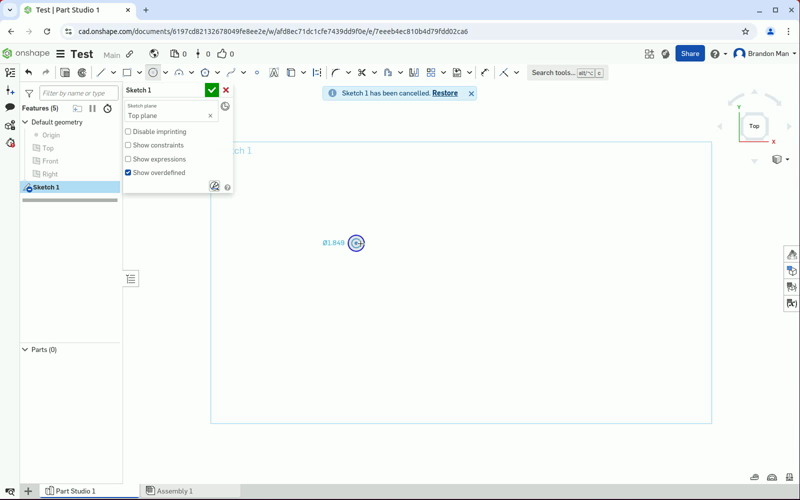
scroll(6)
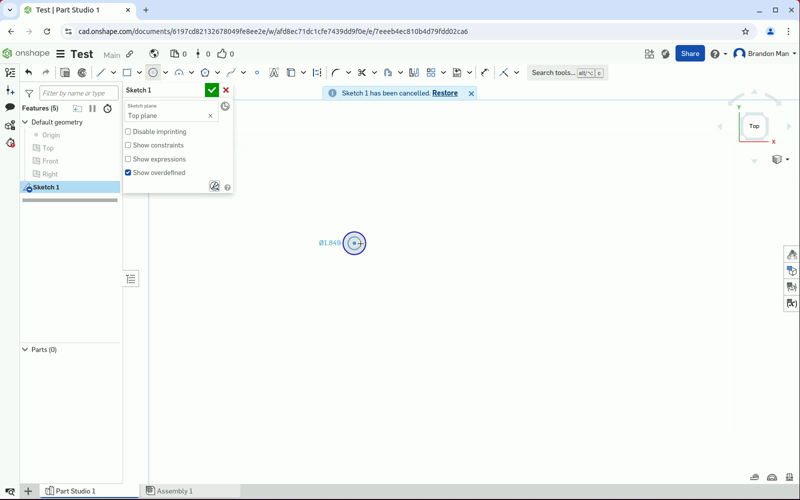
scroll(6)
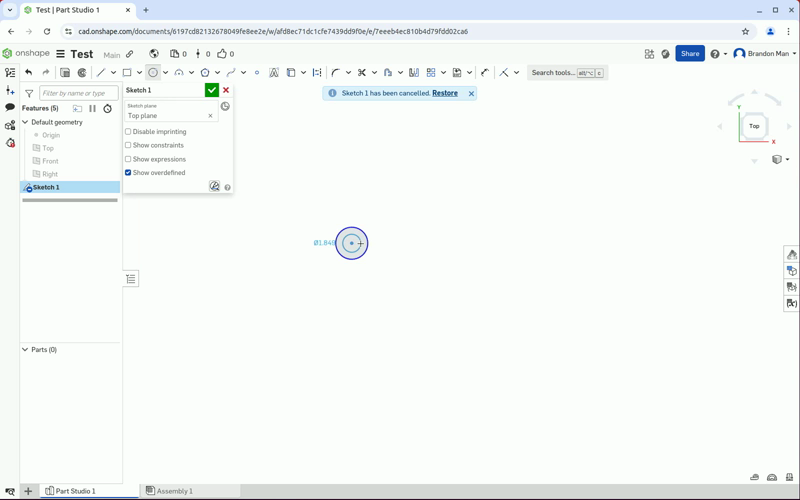
scroll(6)
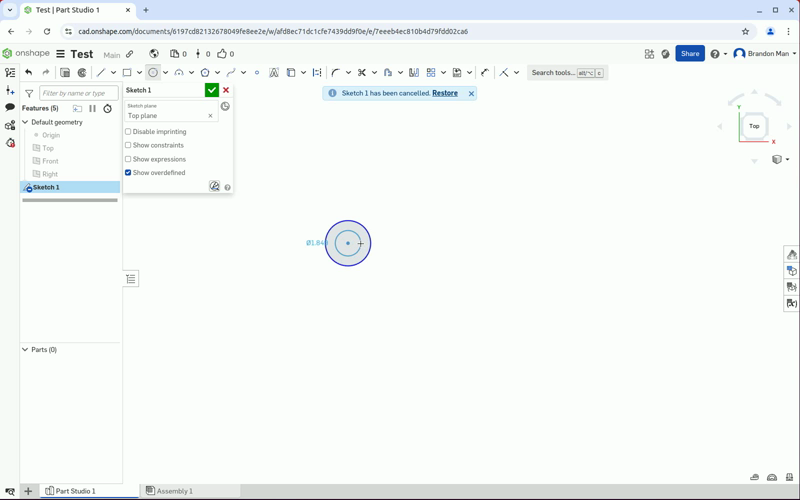
scroll(6)
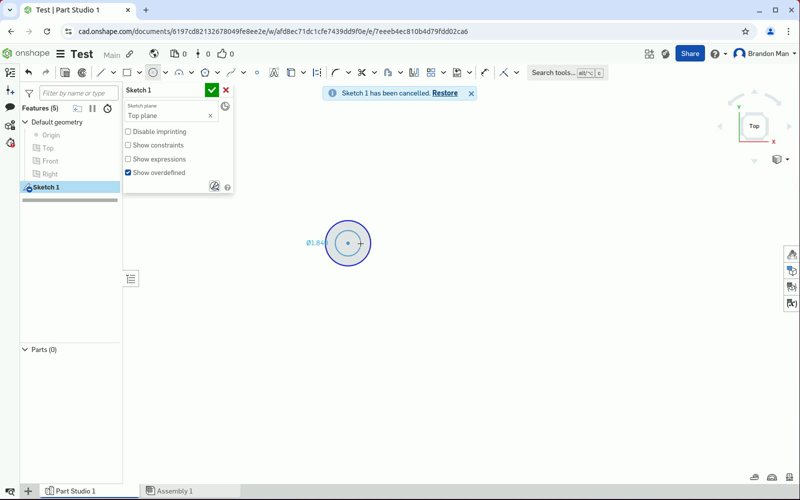
scroll(6)
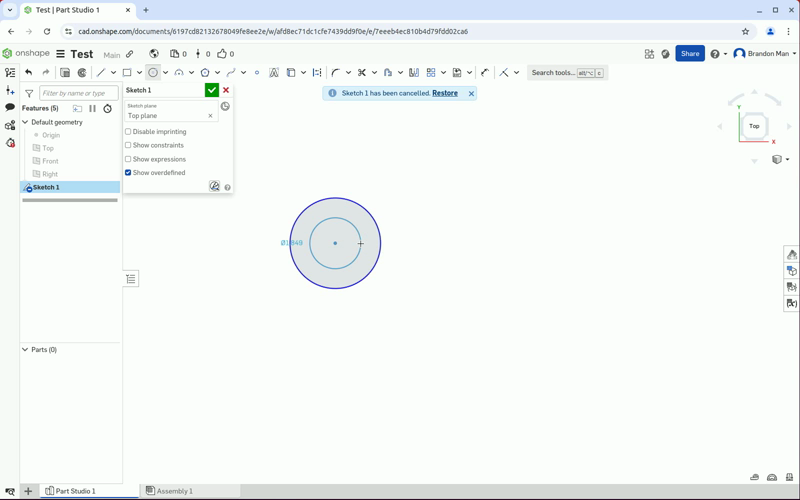
scroll(6)
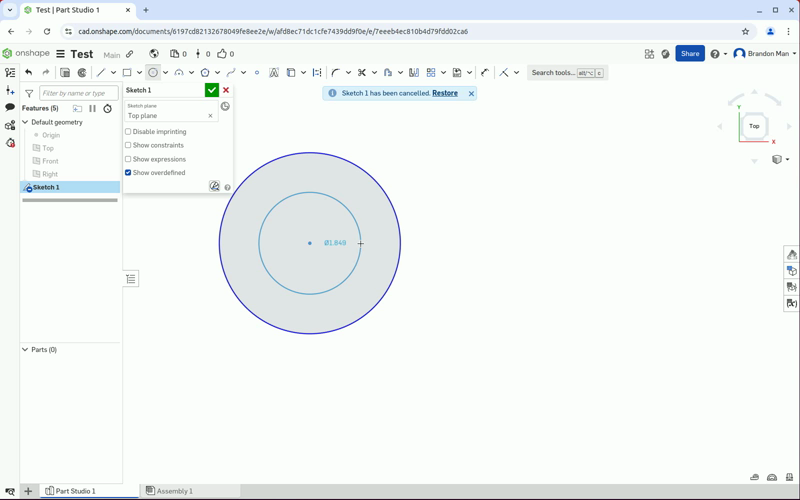
click(360, 243)
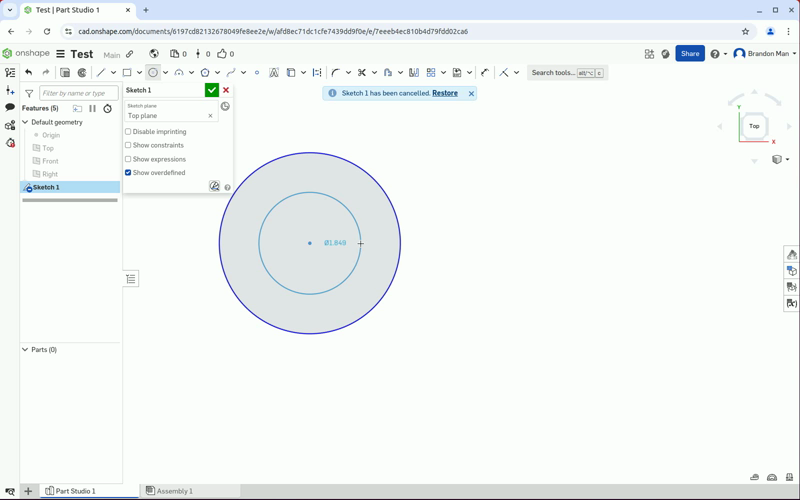
scroll(-6)
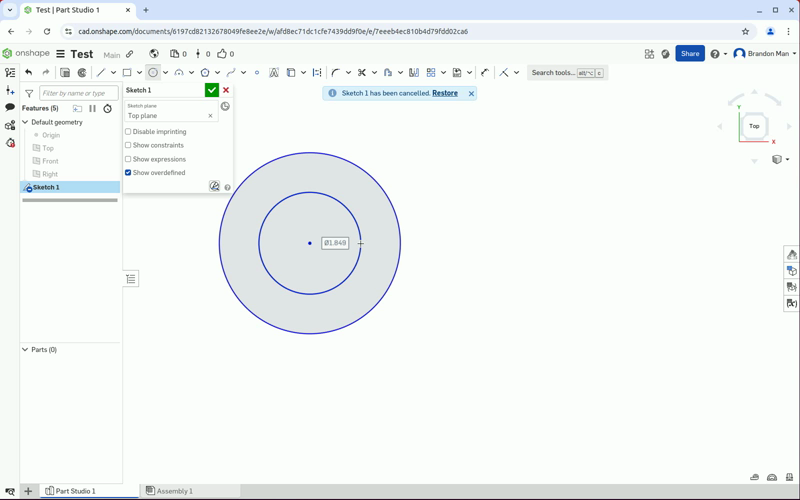
scroll(-6)
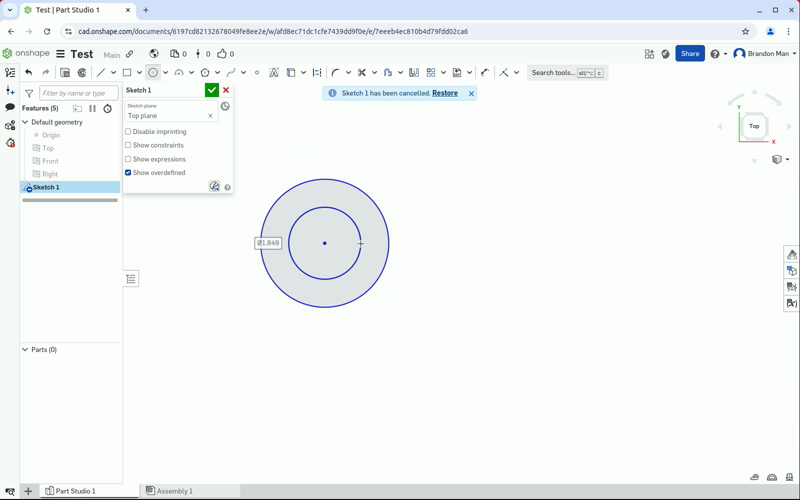
scroll(-6)
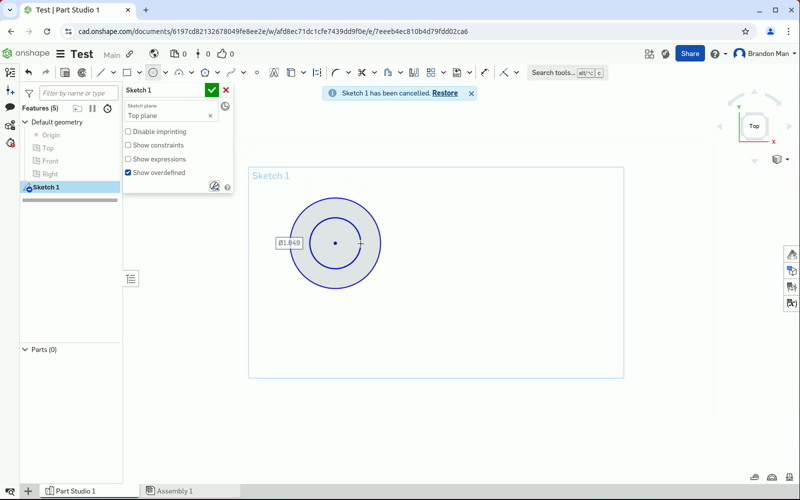
scroll(-6)
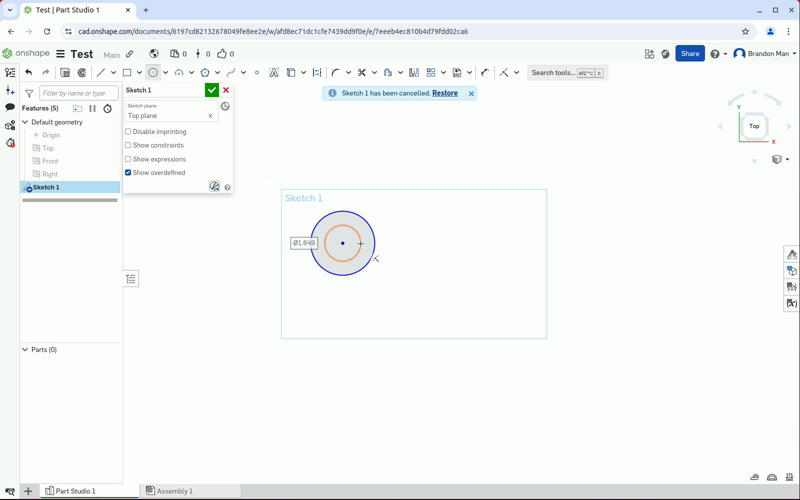
scroll(-6)
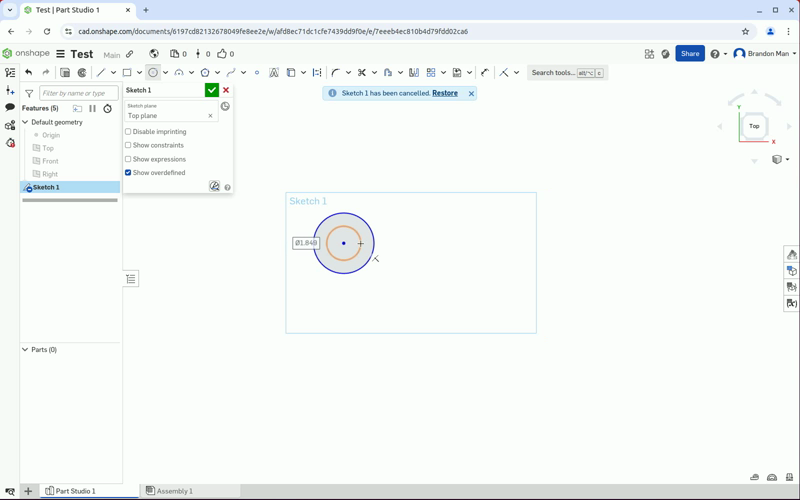
scroll(-6)
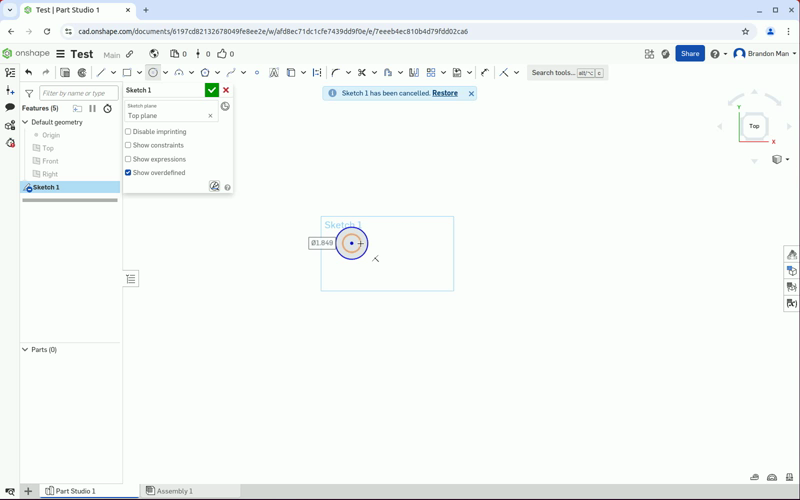
scroll(-6)
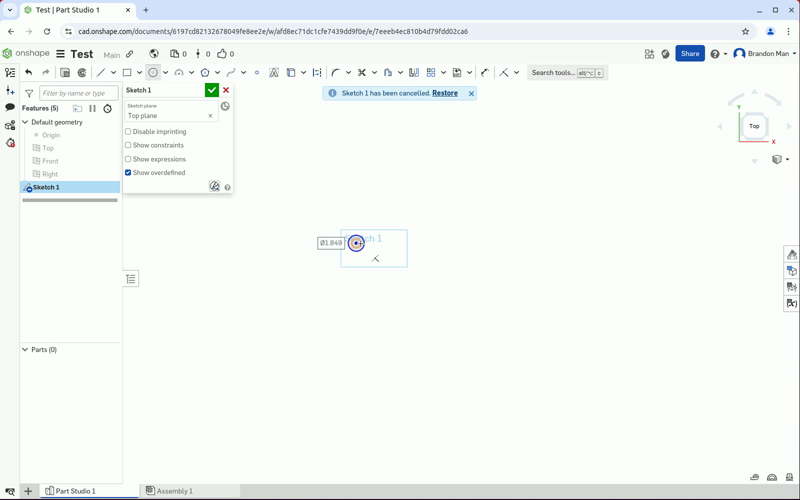
key(esc)
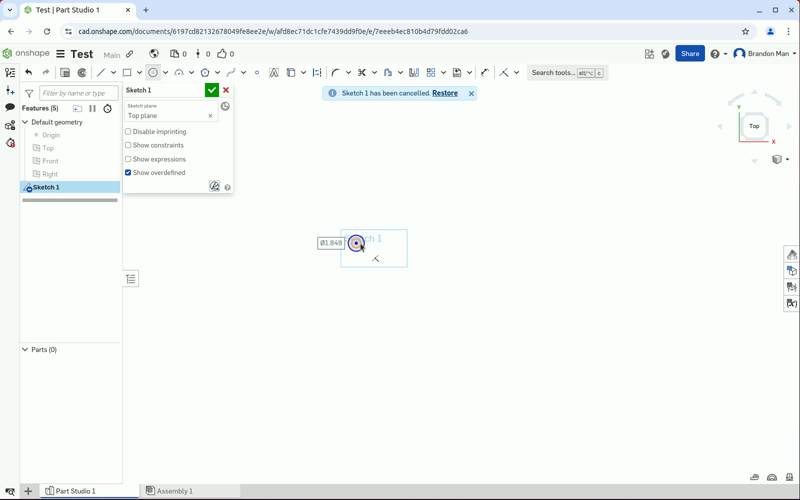
mouse_move(350, 244)
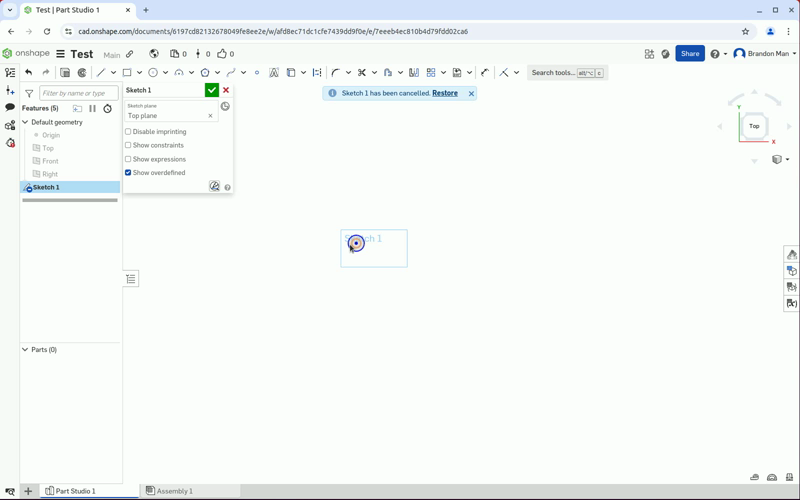
scroll(6)
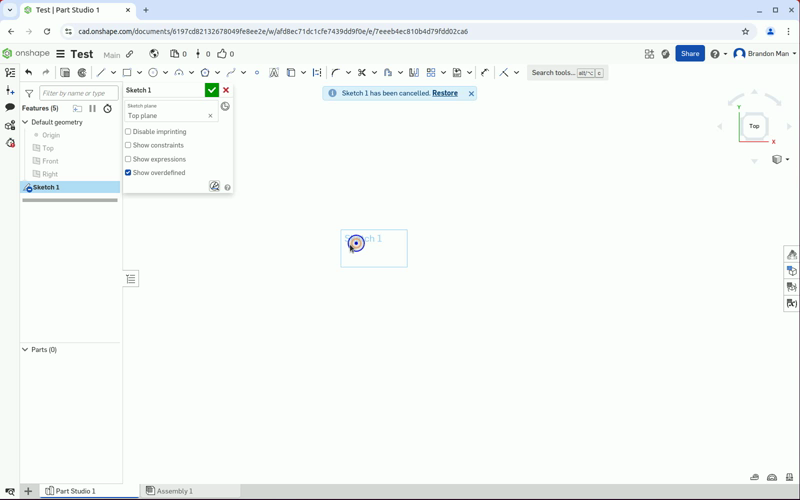
scroll(6)
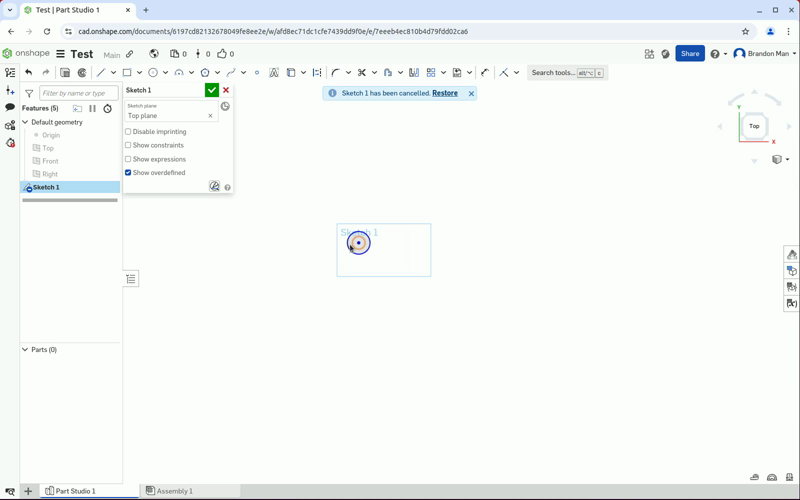
scroll(6)
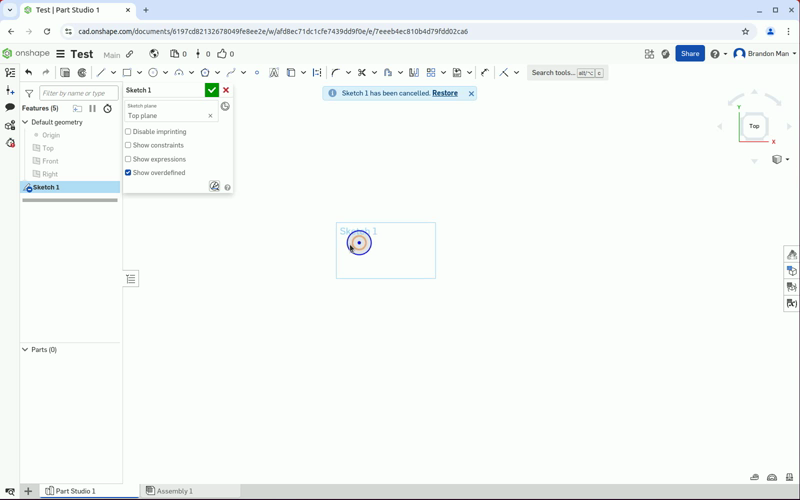
scroll(6)
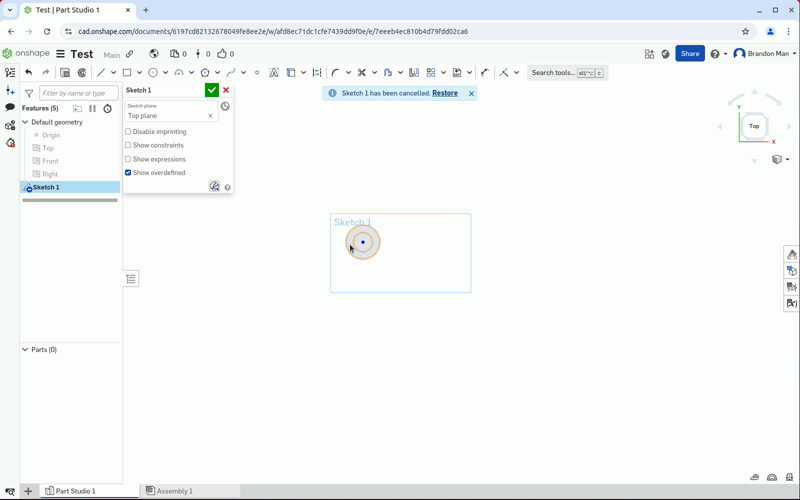
scroll(6)
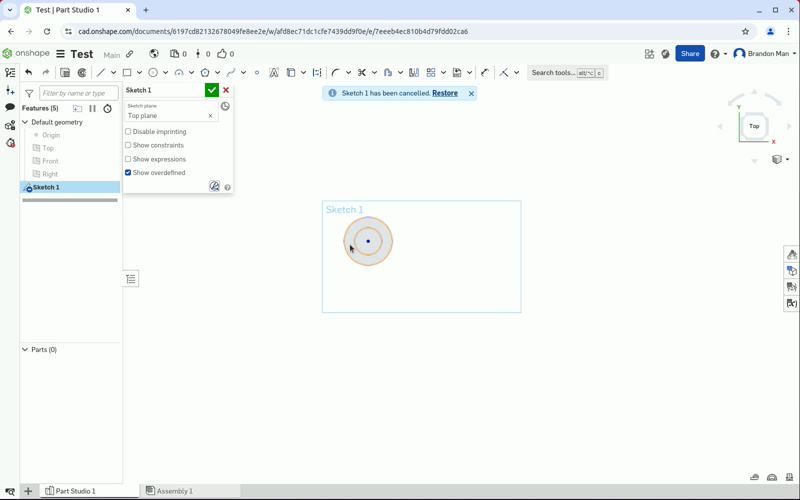
scroll(6)
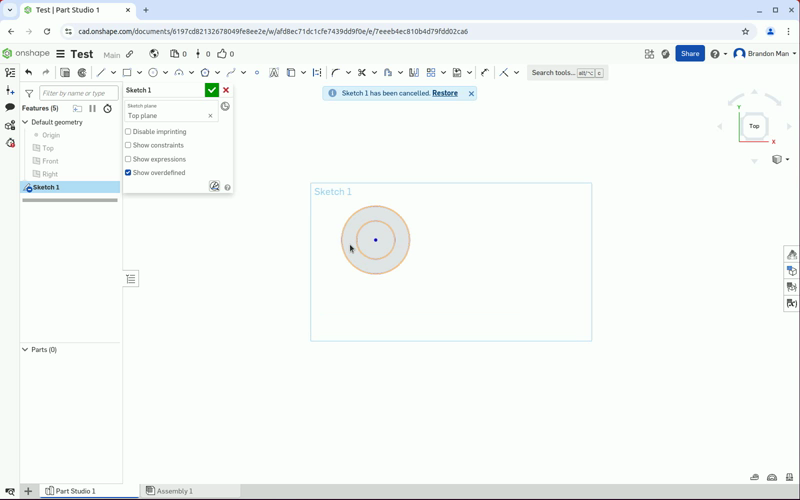
scroll(6)
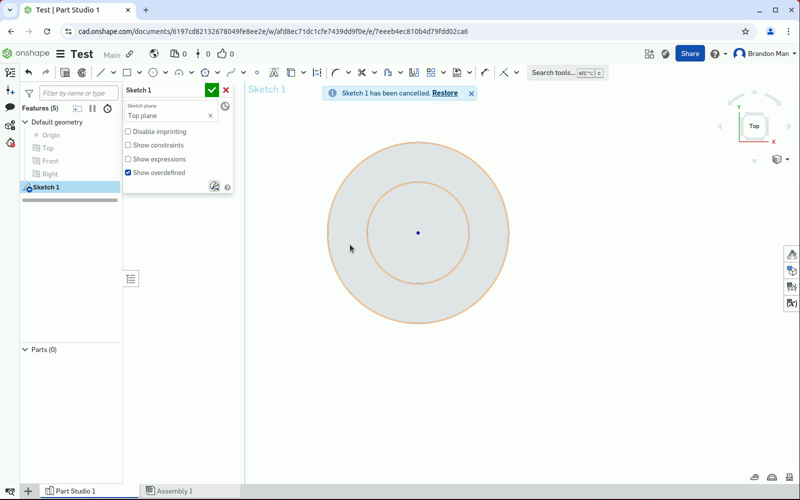
click(350, 244)
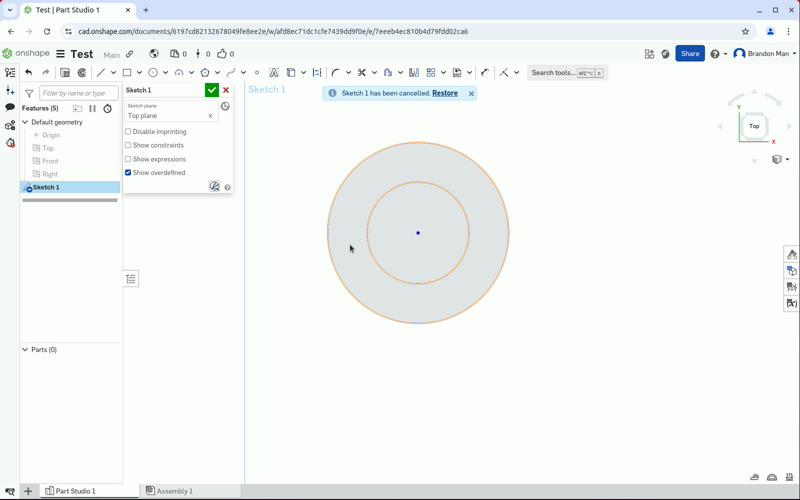
scroll(-6)
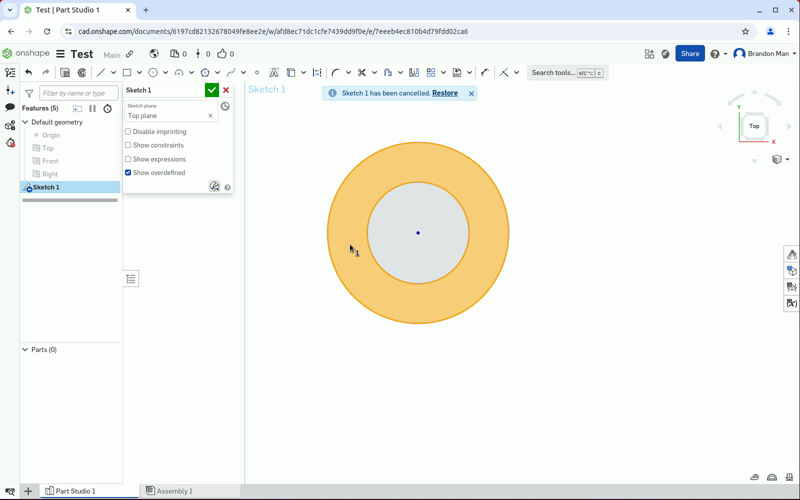
scroll(-6)
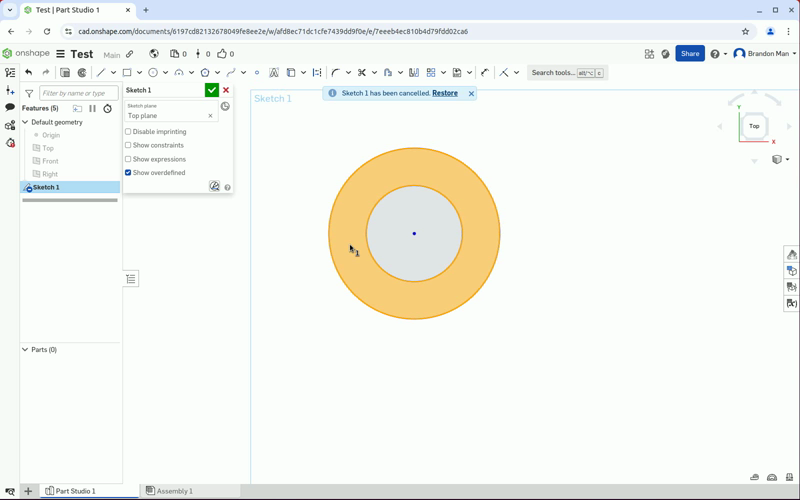
scroll(-6)
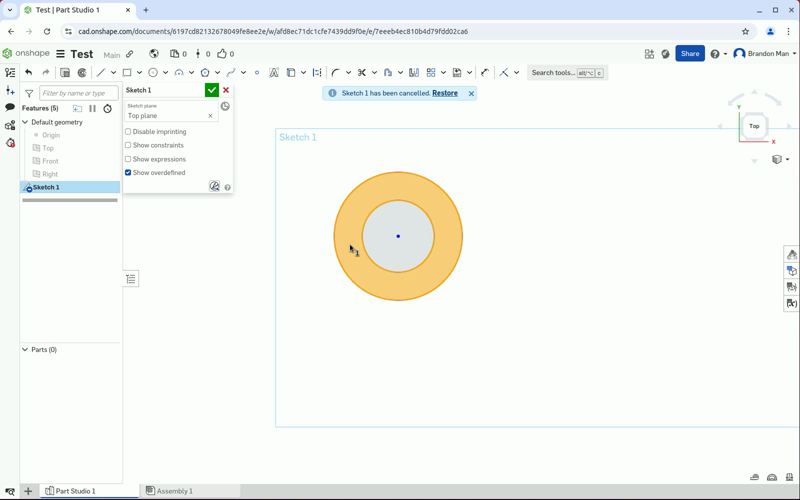
scroll(-6)
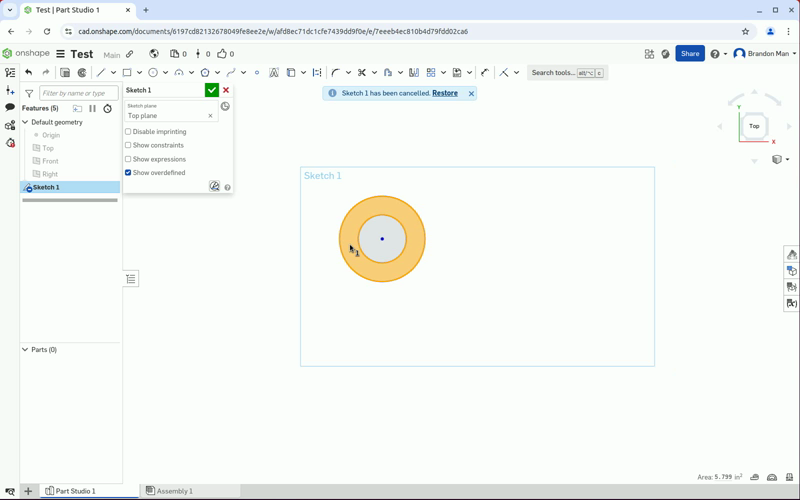
scroll(-6)
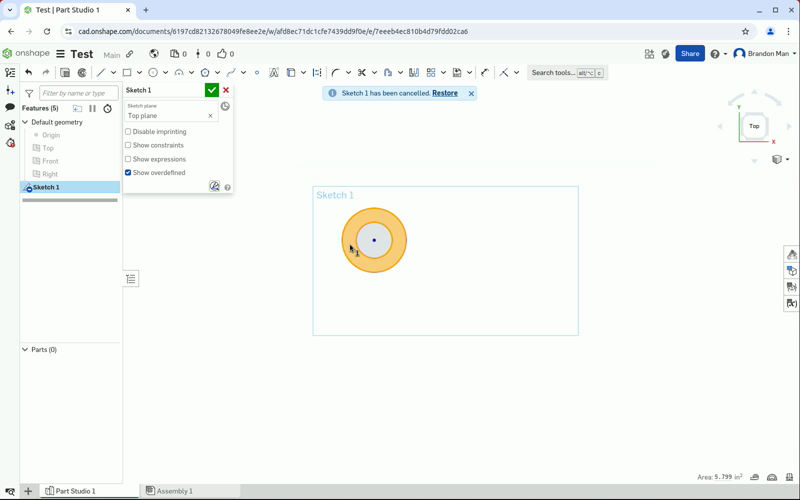
scroll(-6)
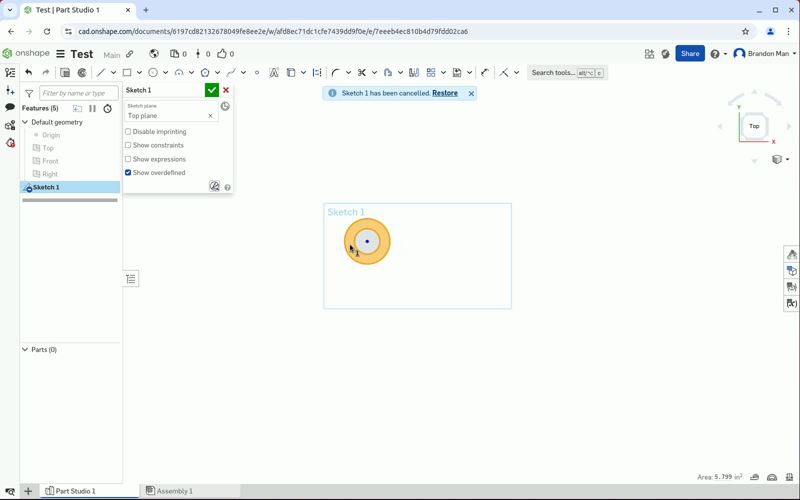
scroll(-6)
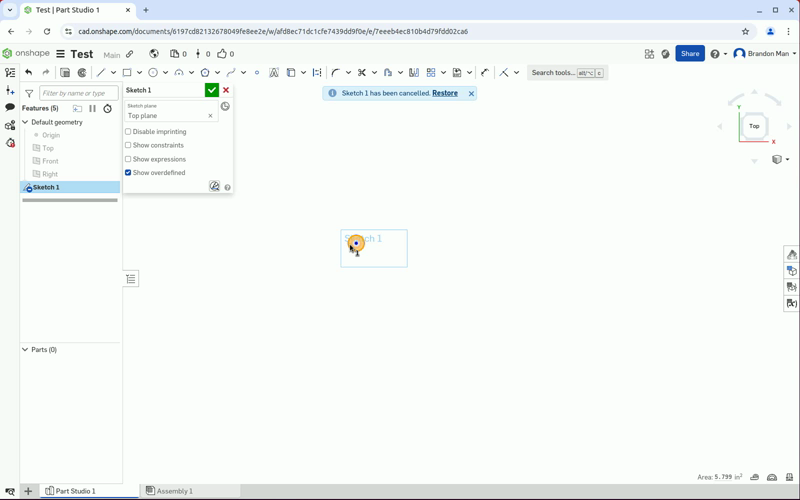
mouse_move(73, 352)
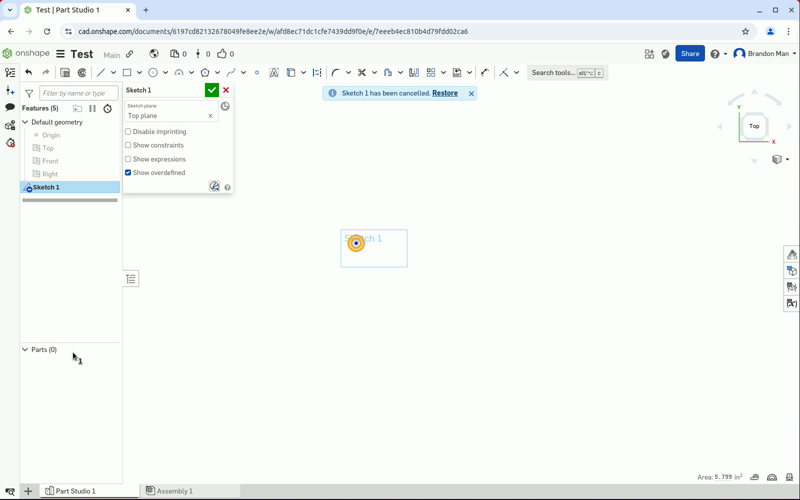
key(shift+y)
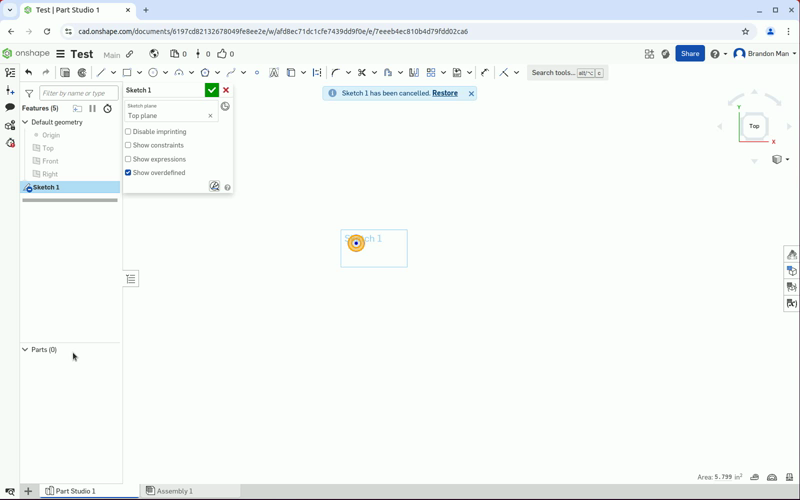
key(shift+e)
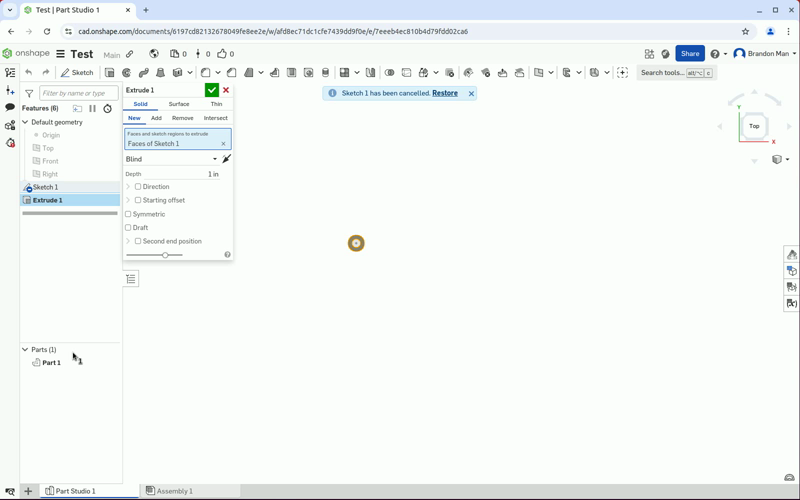
mouse_move(143, 106)
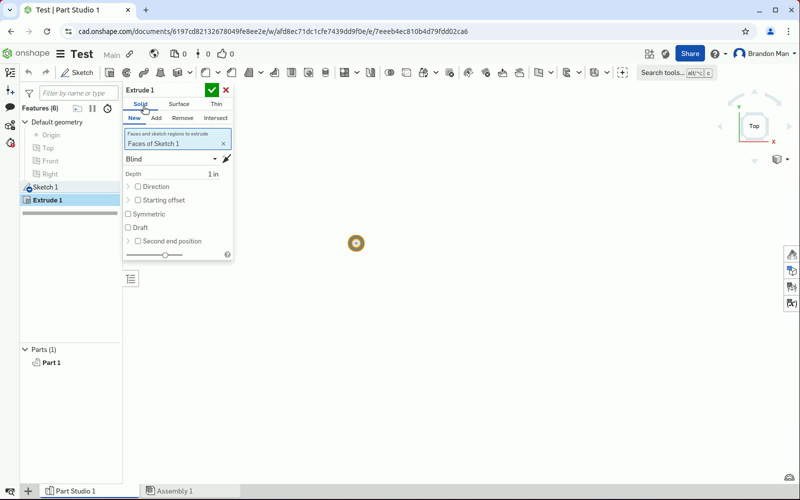
click(143, 106)
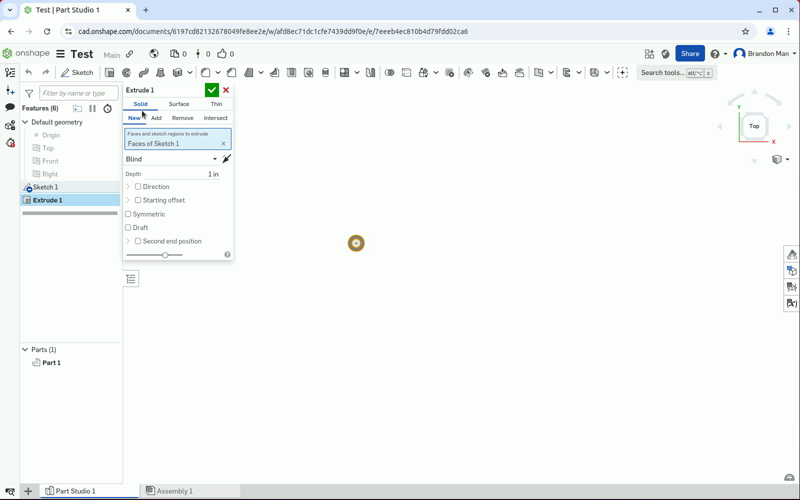
mouse_move(137, 120)
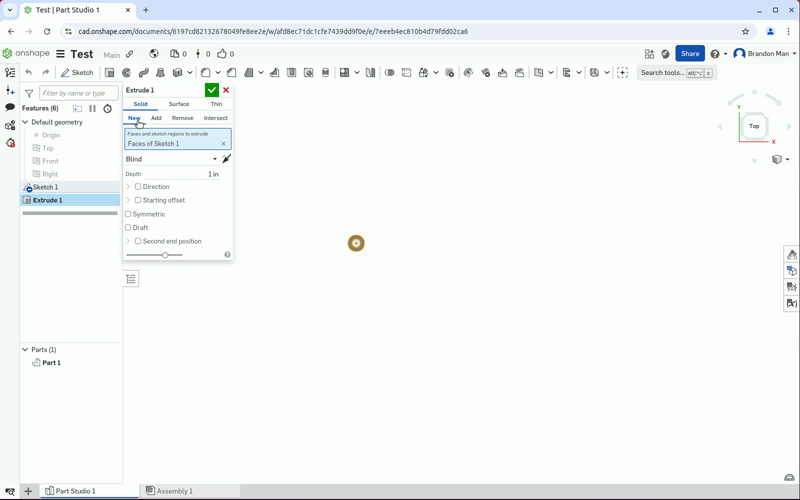
click(137, 120)
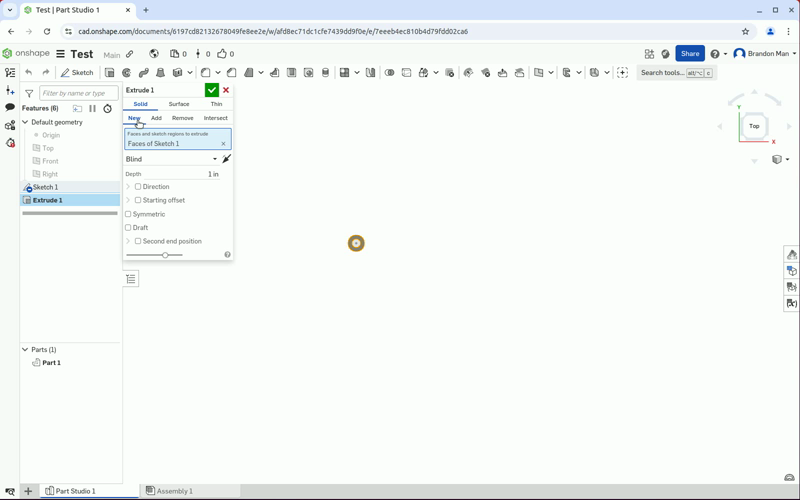
key(tab, 4)
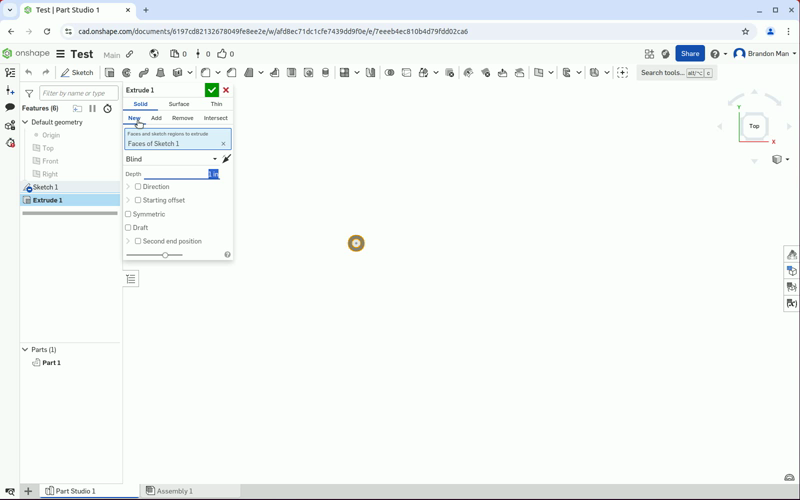
text(7.462)
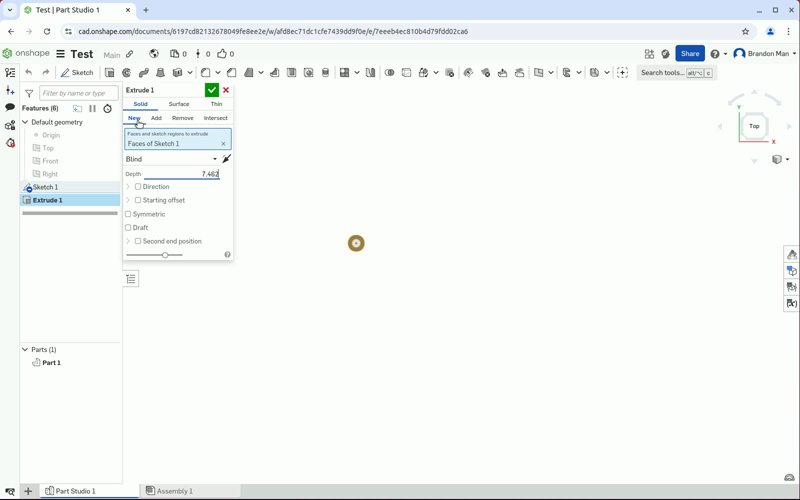
key(enter)
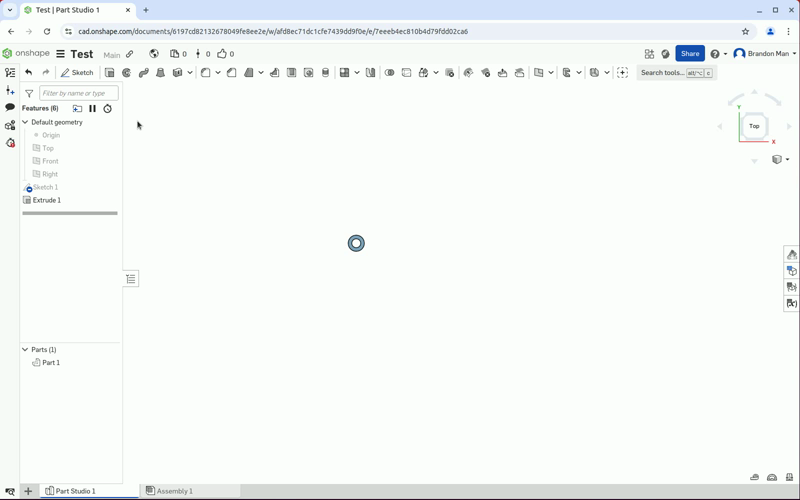
key(shift+h)
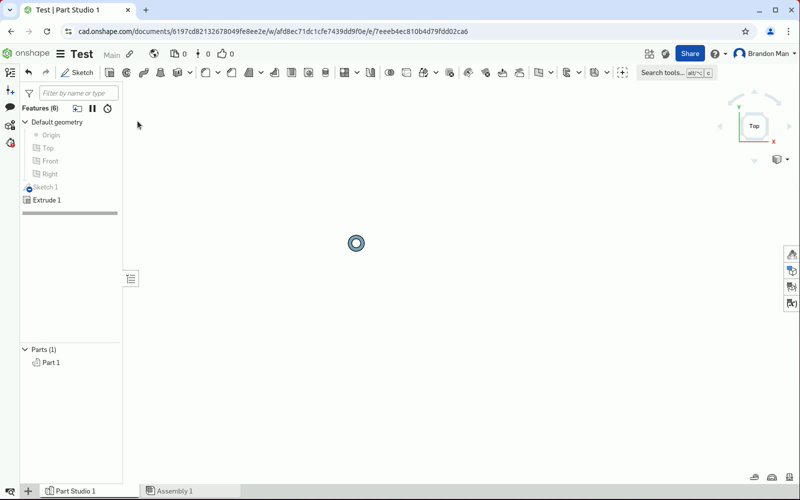
key(shift+h)
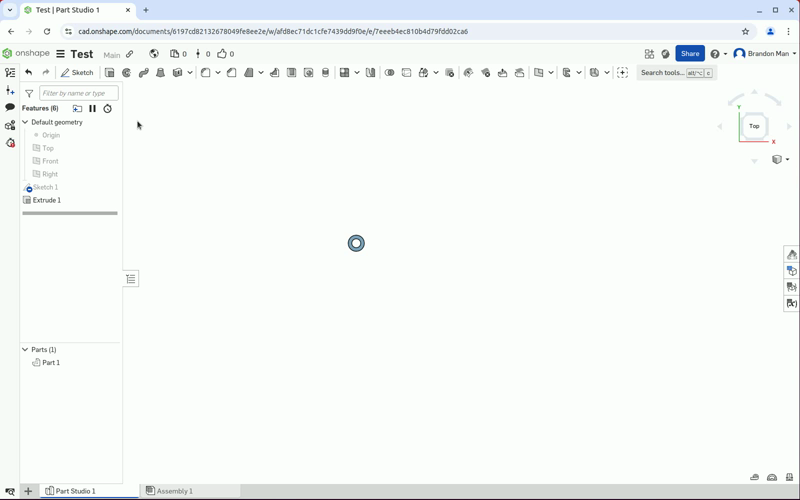
mouse_move(73, 189)
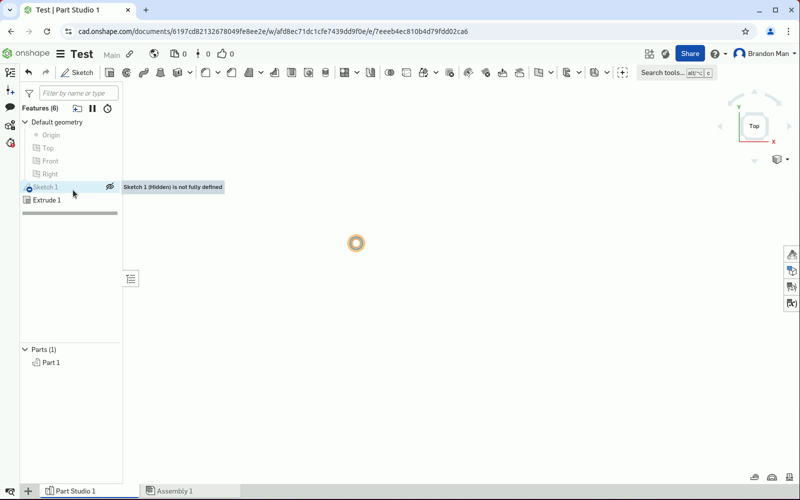
click(73, 189)
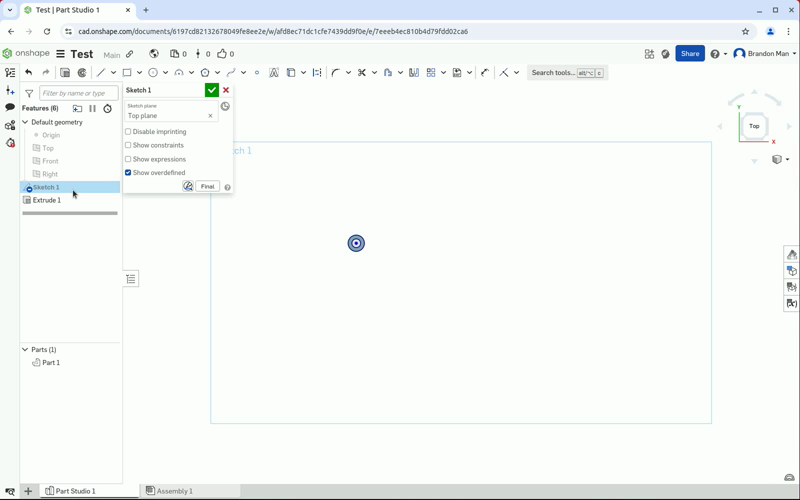
mouse_move(229, 92)
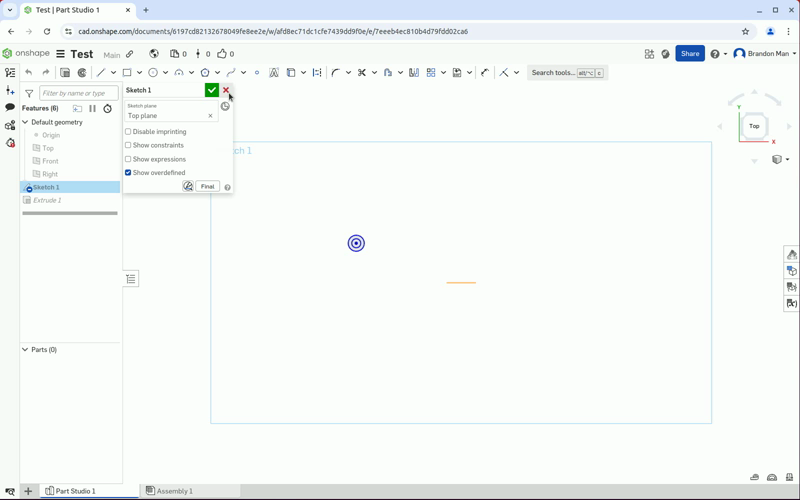
click(229, 92)
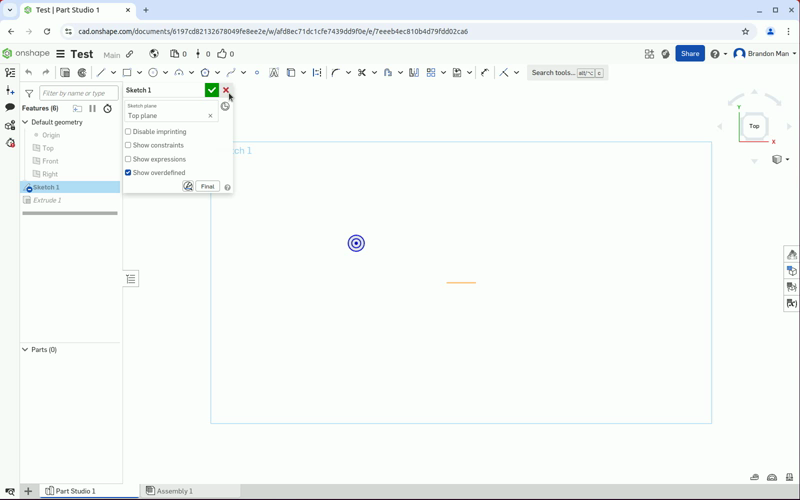
key(shift+s)
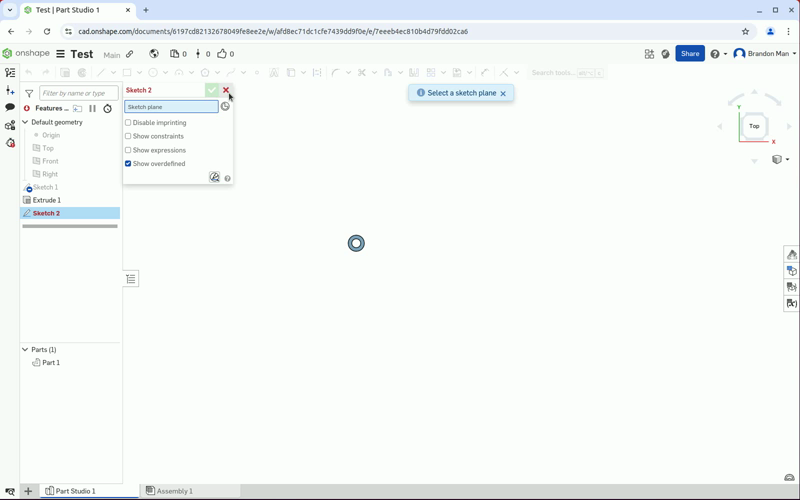
mouse_move(73, 150)
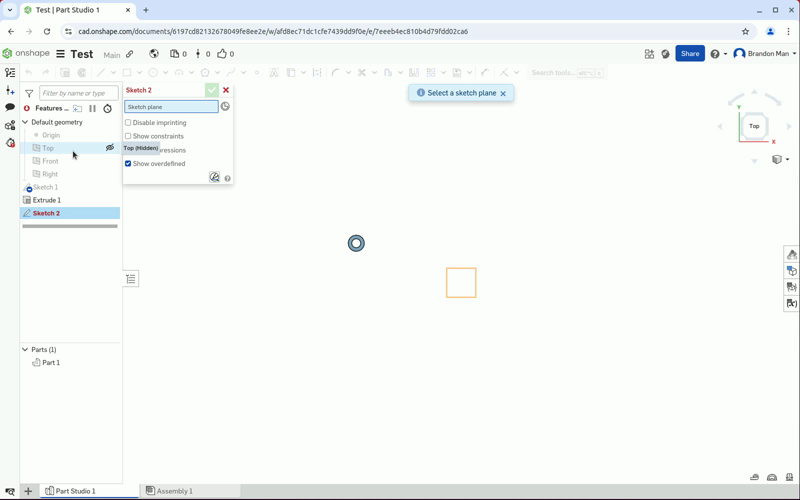
click(73, 150)
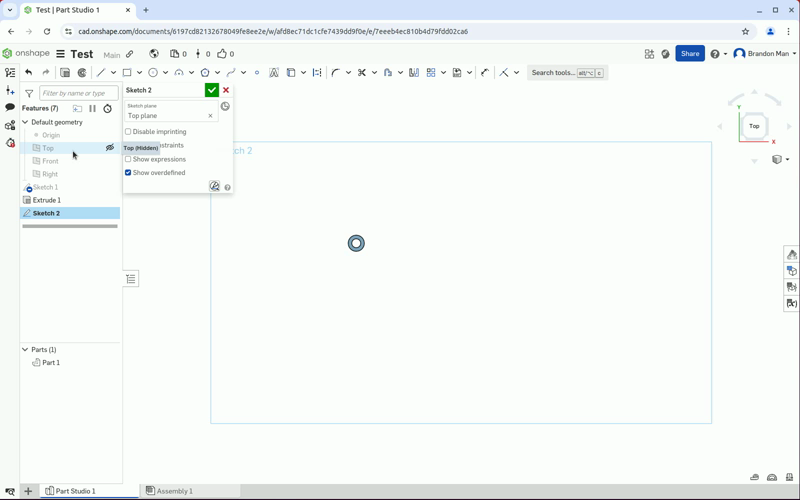
mouse_move(73, 352)
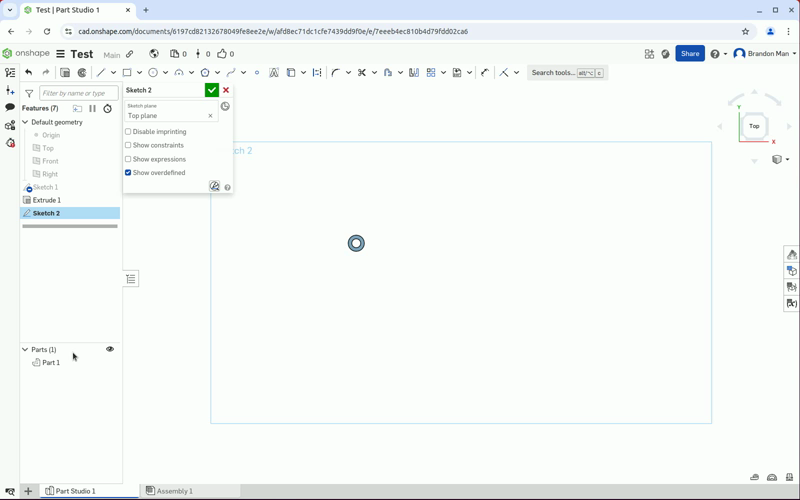
key(y)
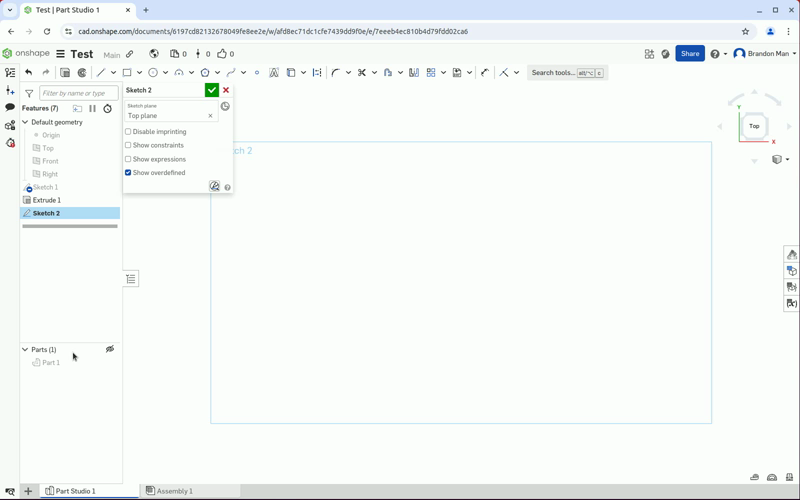
key(c)
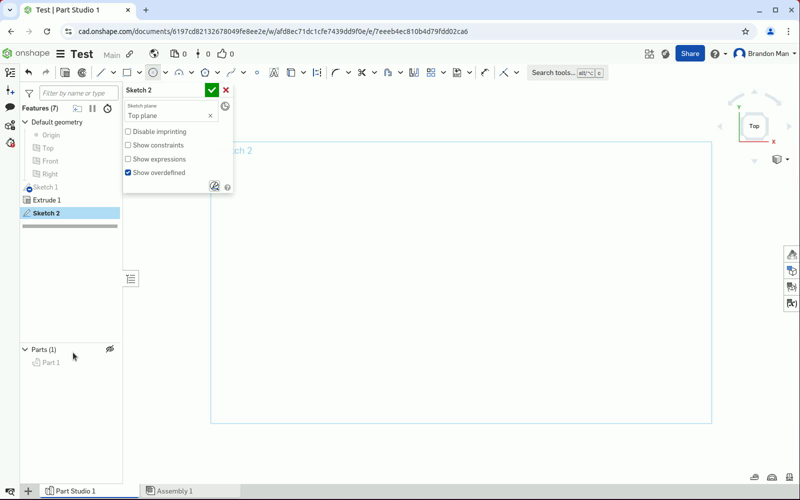
key_down(shift)
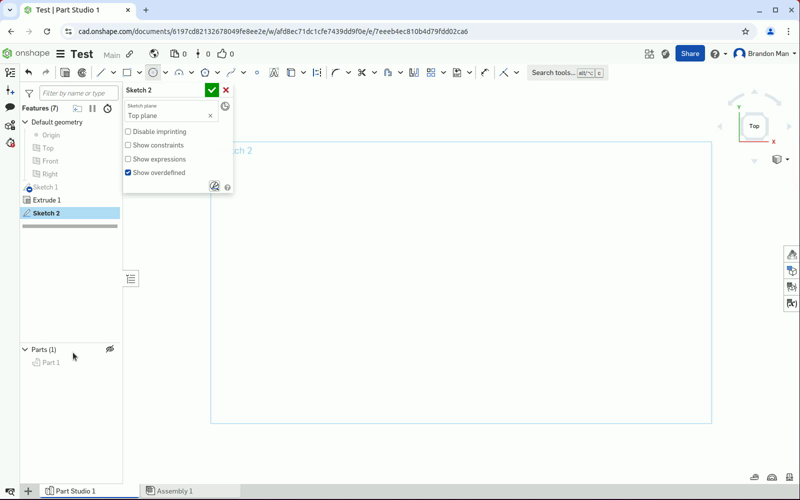
mouse_move(426, 274)
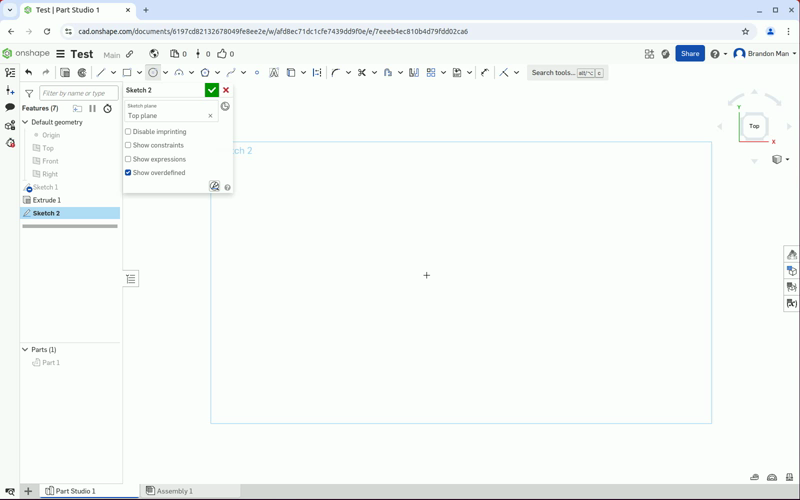
click(426, 274)
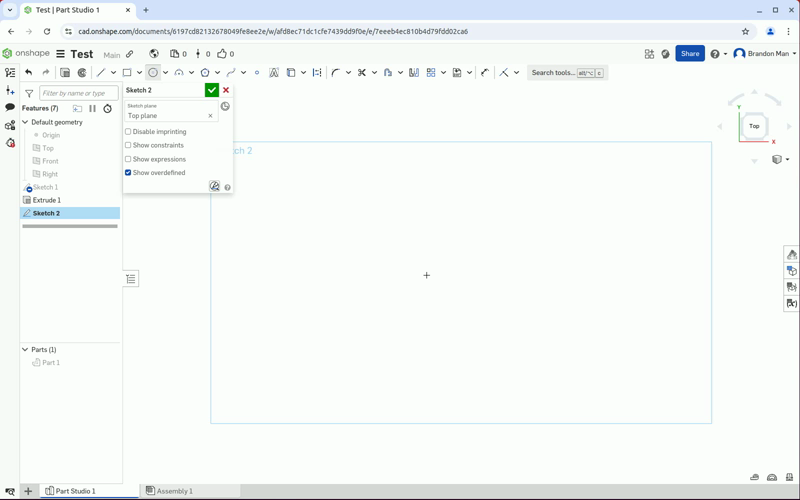
key_up(shift)
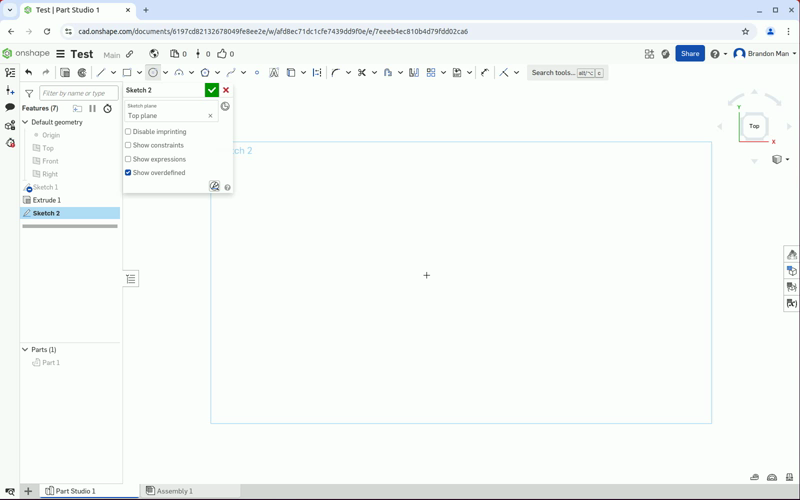
mouse_move(443, 274)
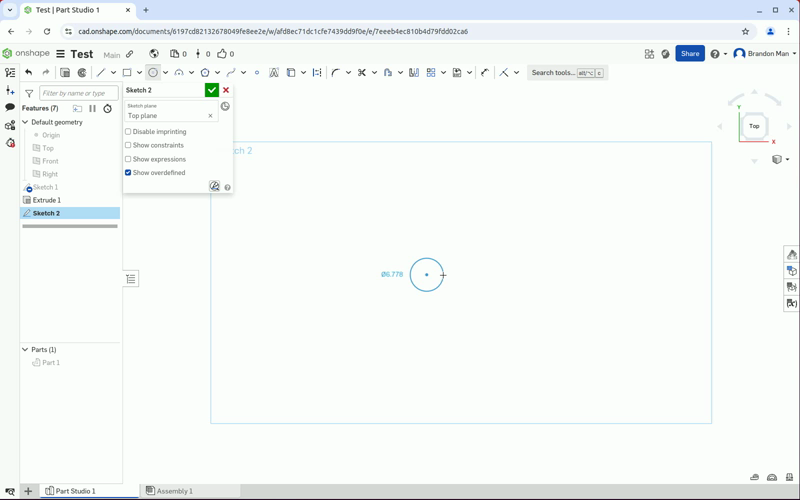
click(443, 274)
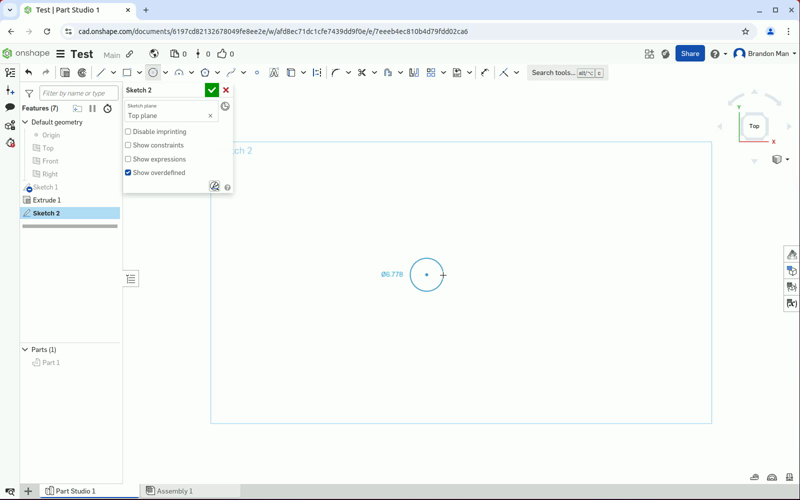
key(esc)
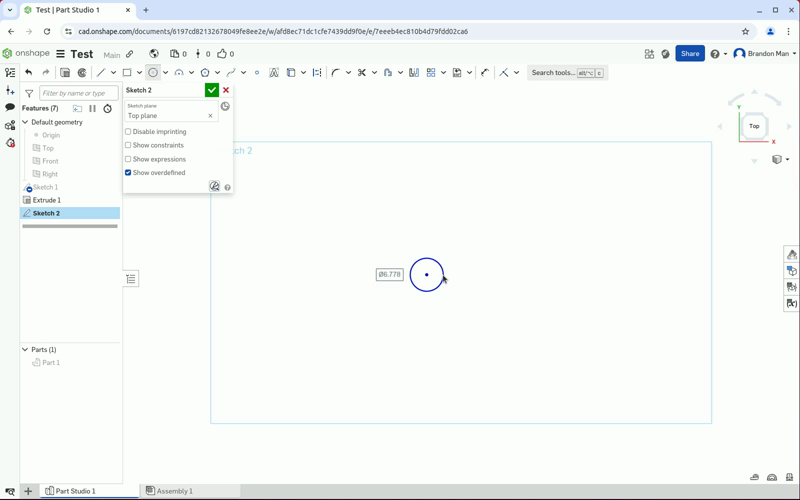
key(c)
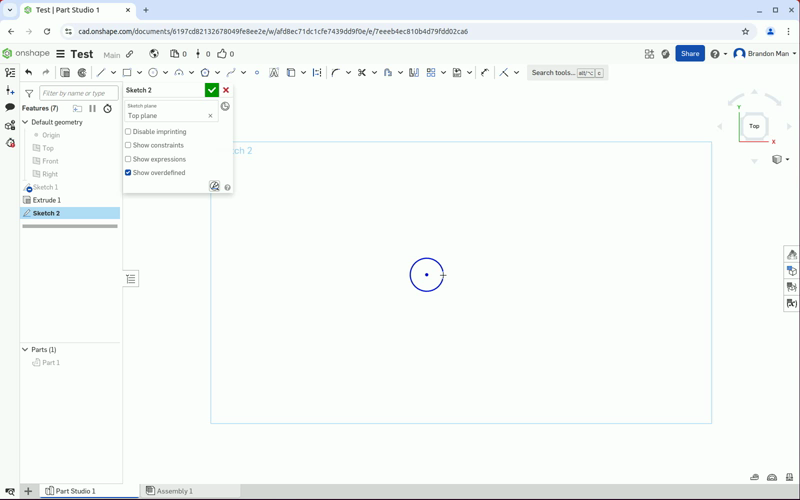
key_down(shift)
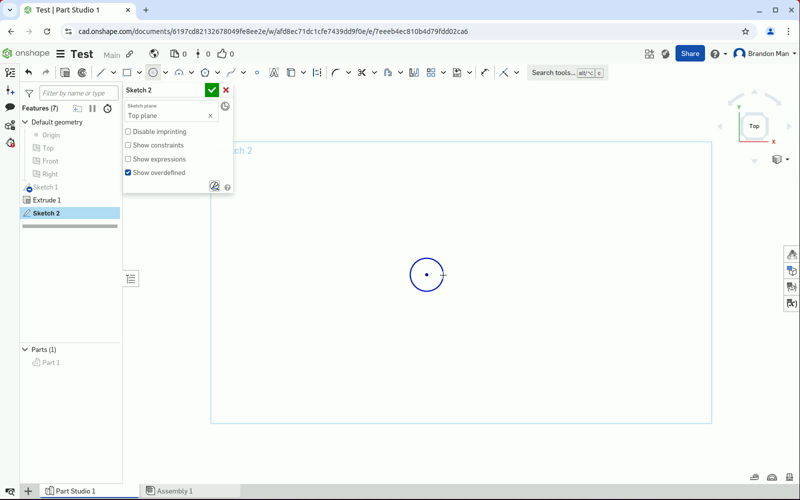
mouse_move(426, 274)
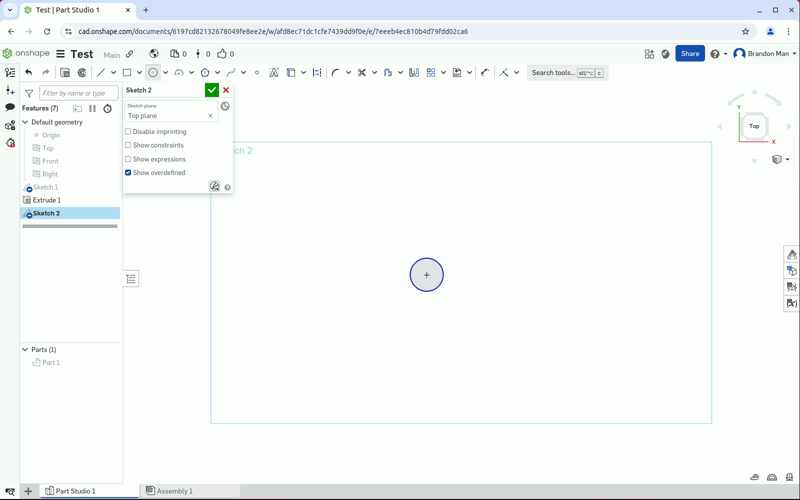
click(426, 274)
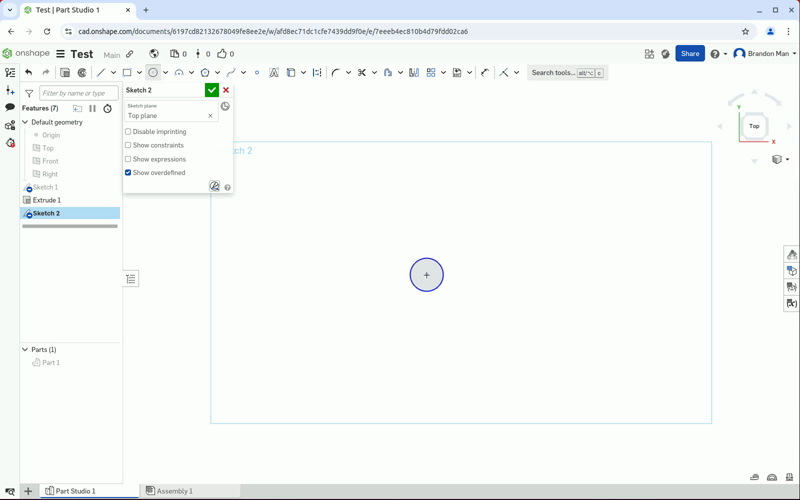
key_up(shift)
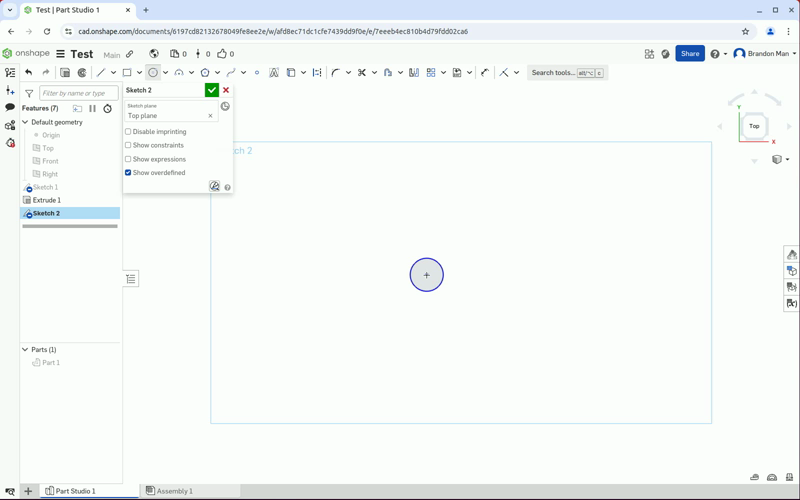
mouse_move(441, 274)
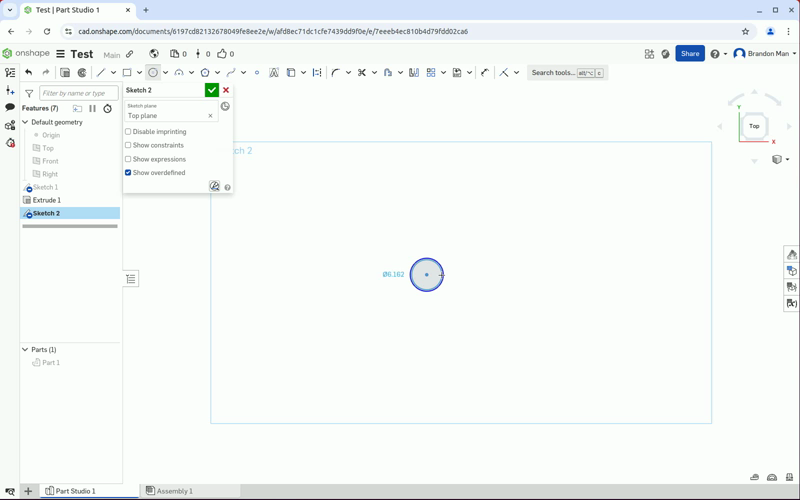
scroll(6)
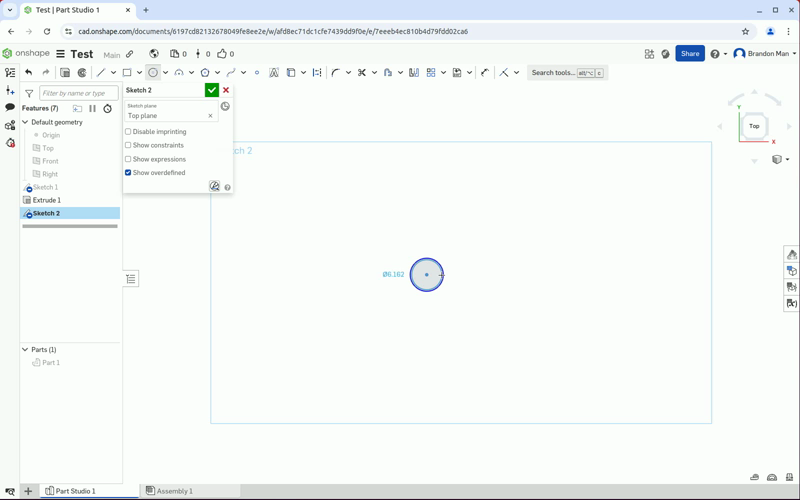
scroll(6)
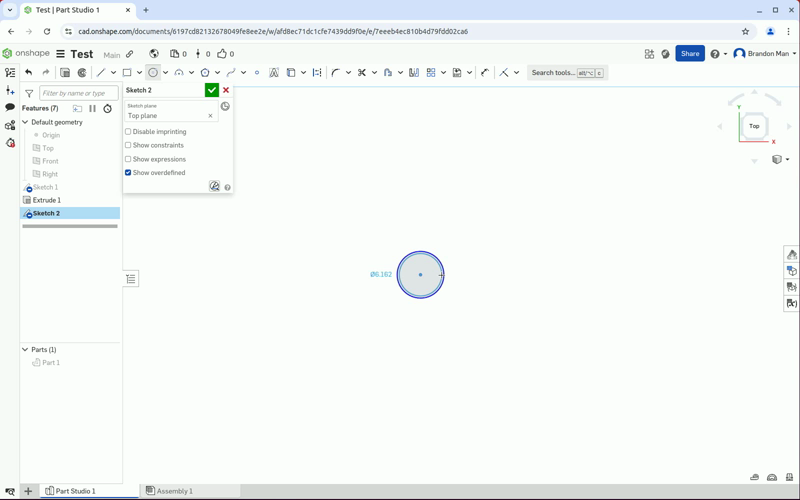
scroll(6)
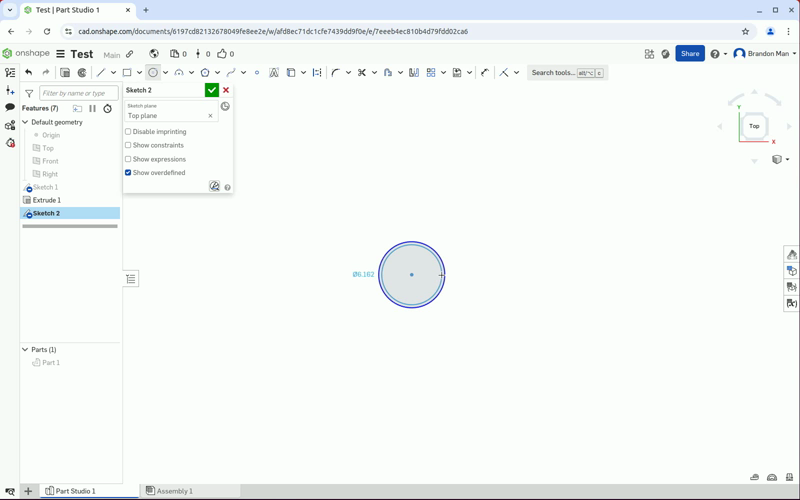
scroll(6)
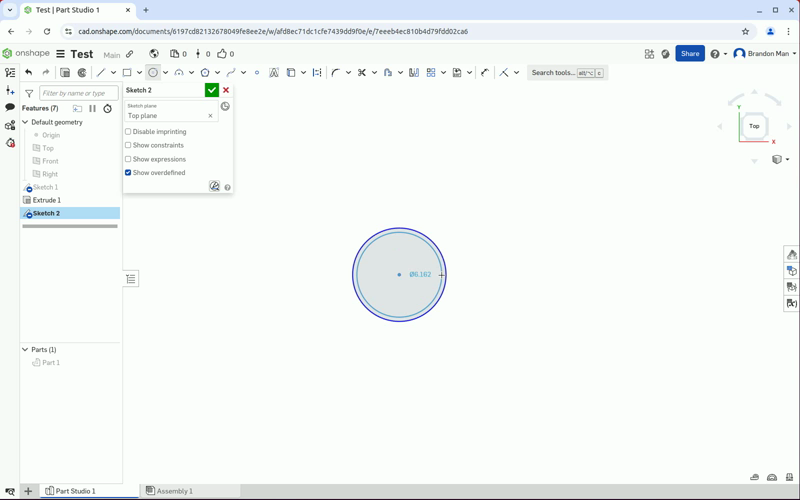
scroll(6)
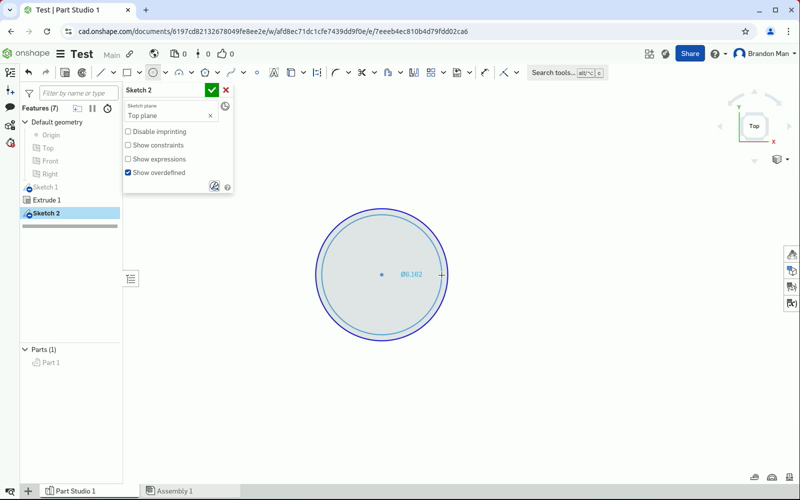
scroll(6)
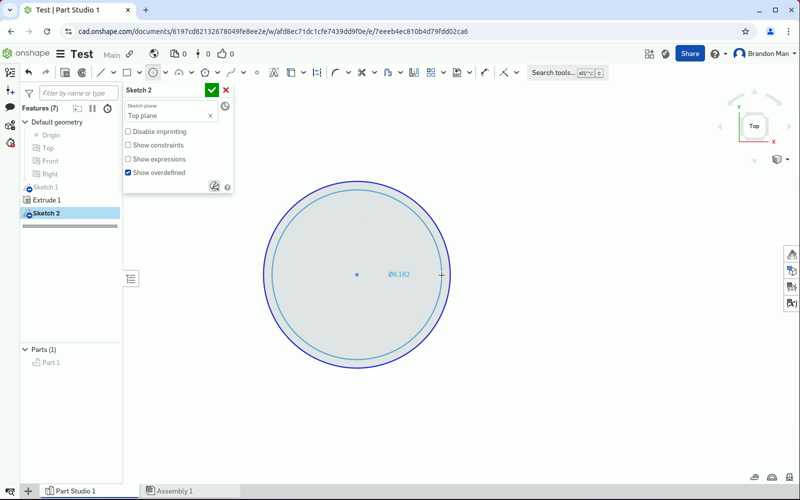
scroll(6)
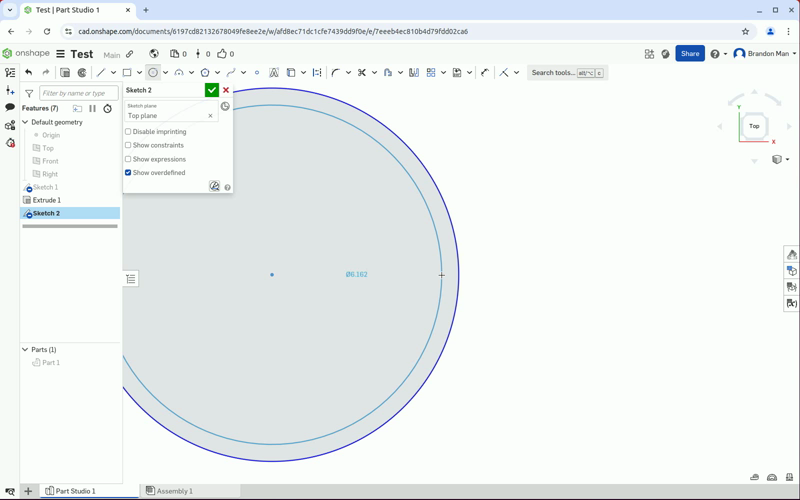
click(441, 274)
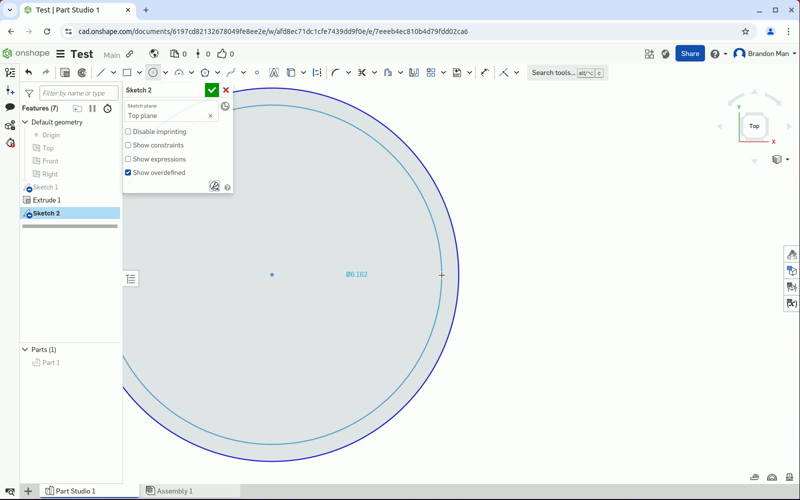
scroll(-6)
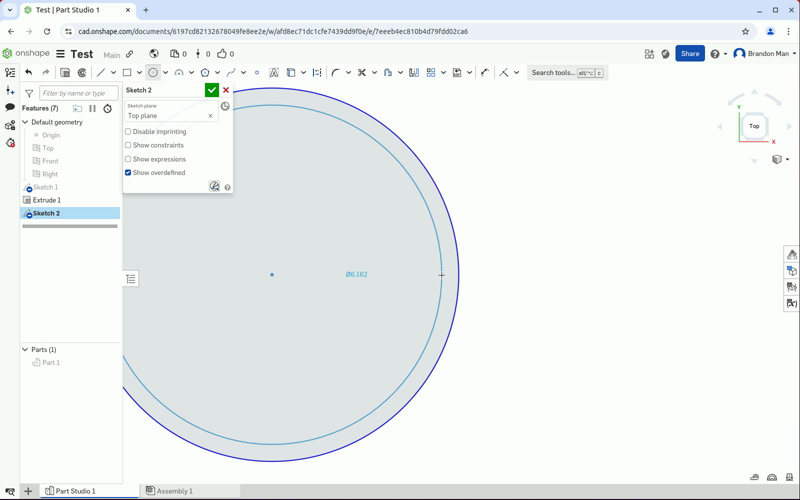
scroll(-6)
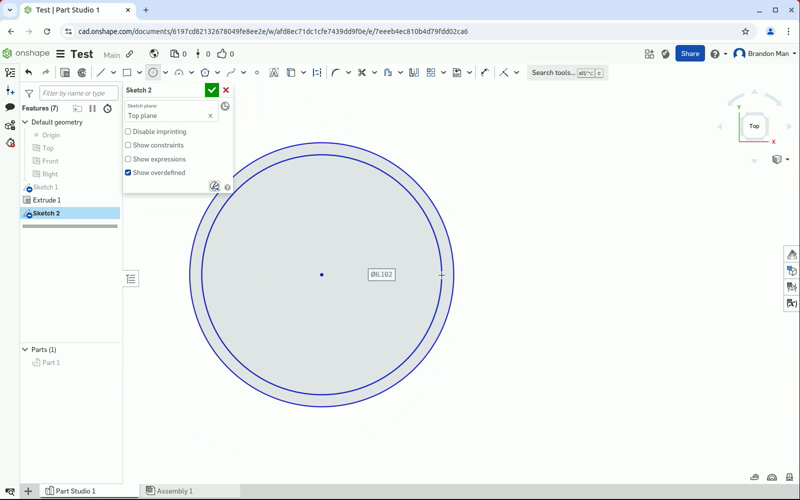
scroll(-6)
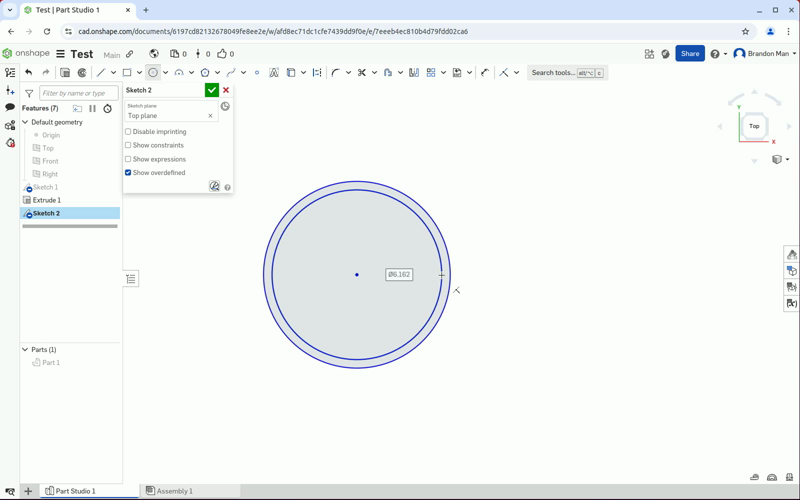
scroll(-6)
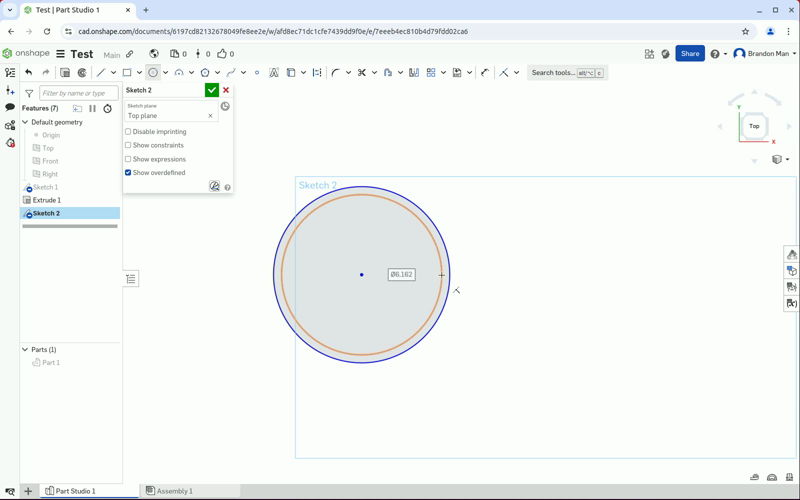
scroll(-6)
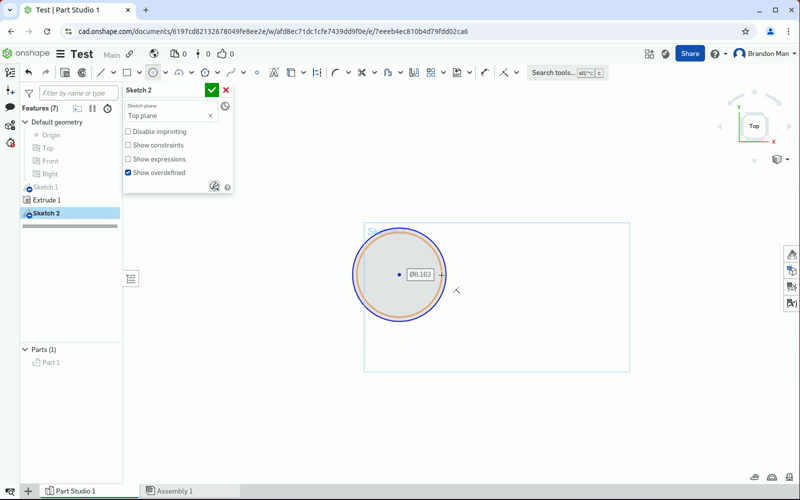
scroll(-6)
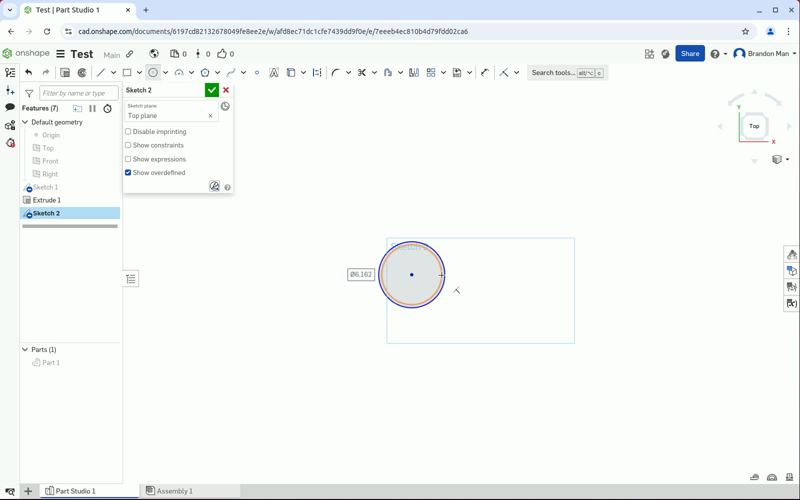
scroll(-6)
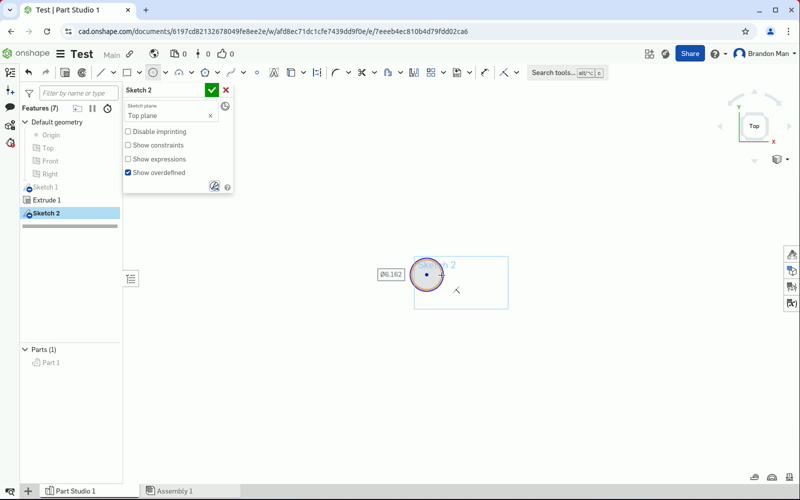
key(esc)
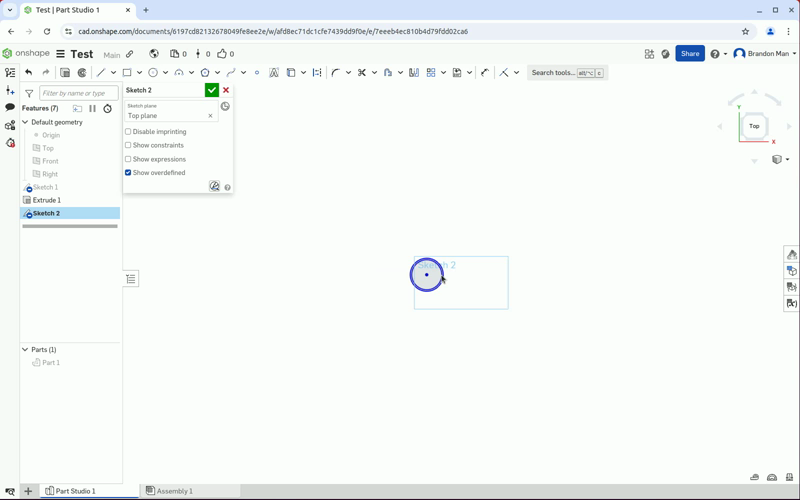
mouse_move(413, 265)
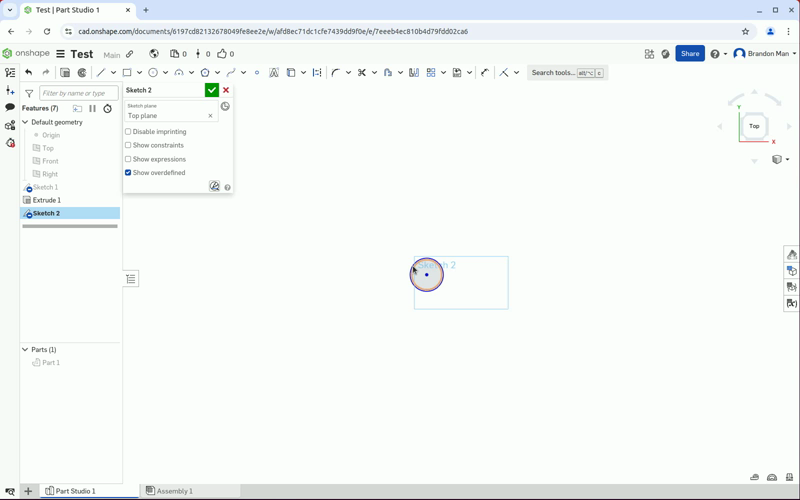
scroll(6)
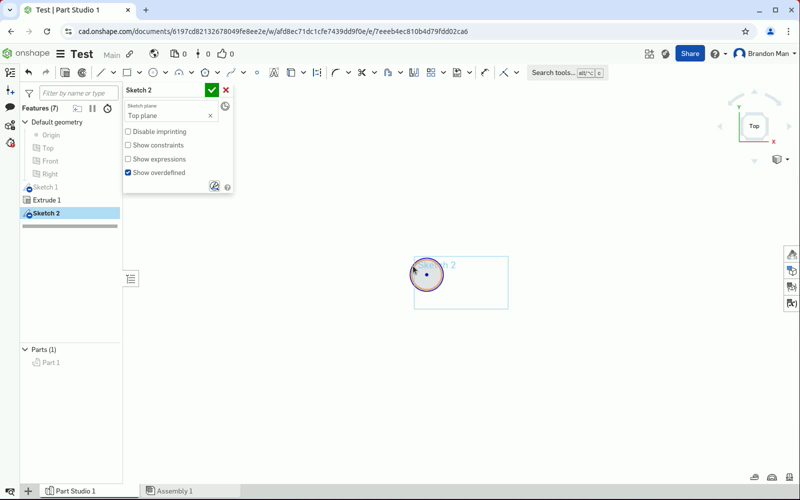
scroll(6)
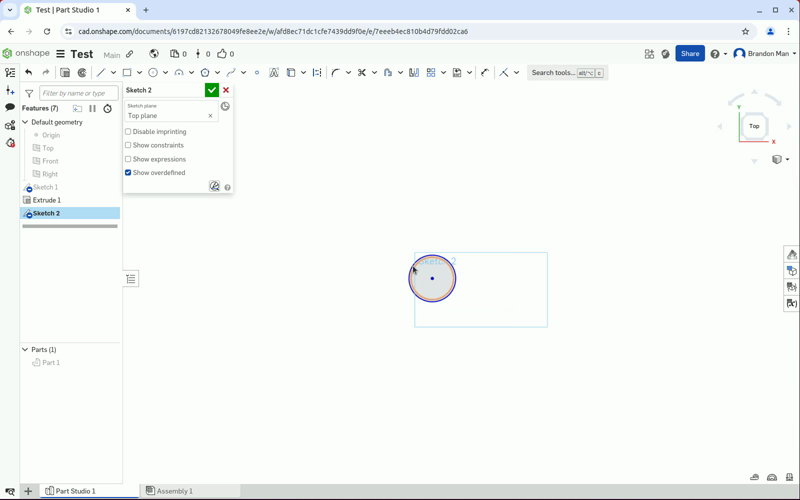
scroll(6)
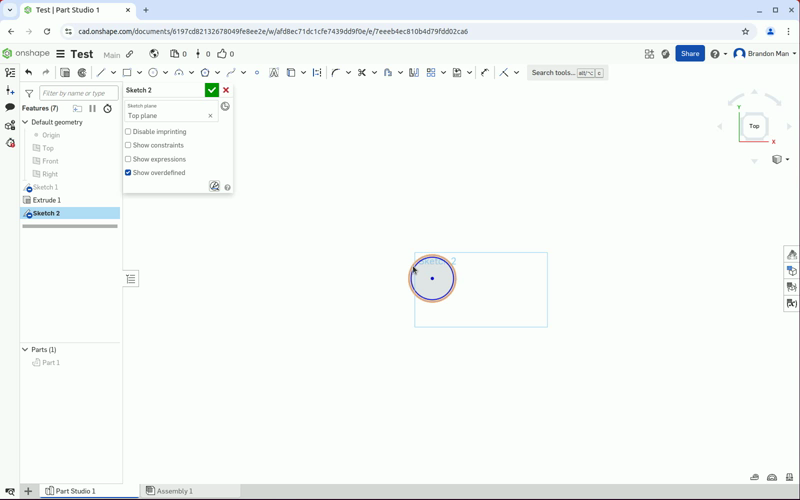
scroll(6)
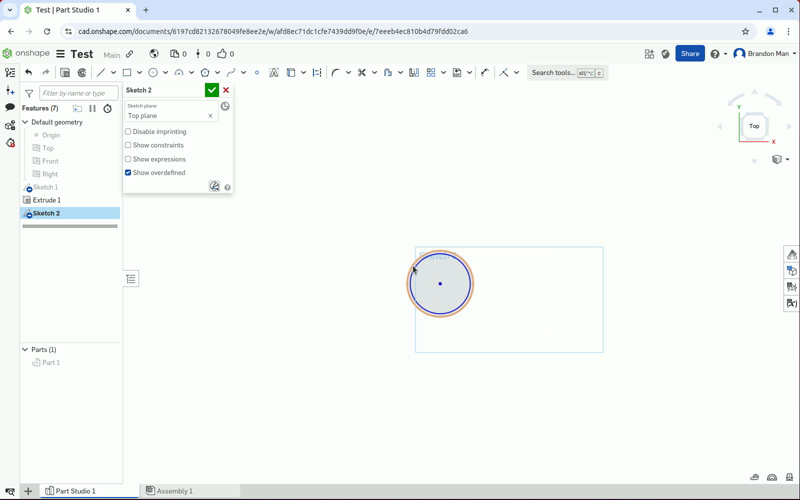
scroll(6)
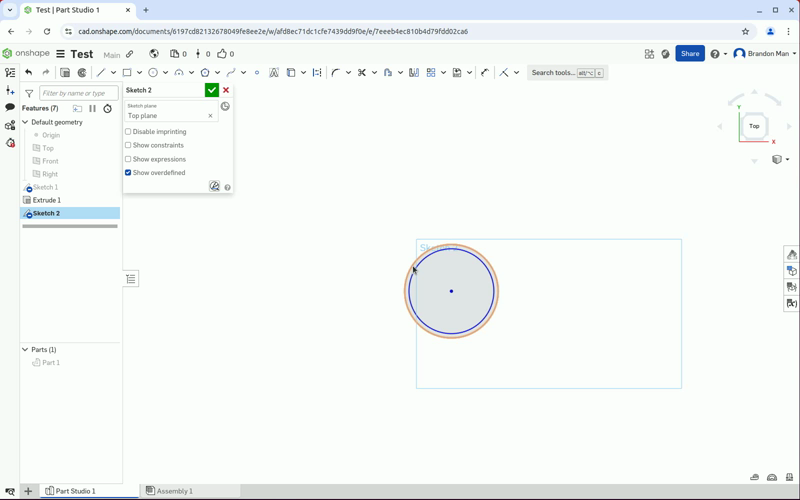
scroll(6)
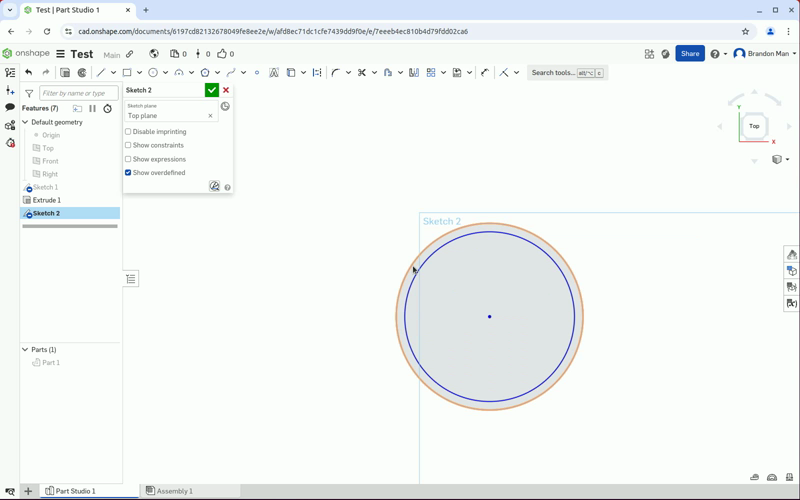
scroll(6)
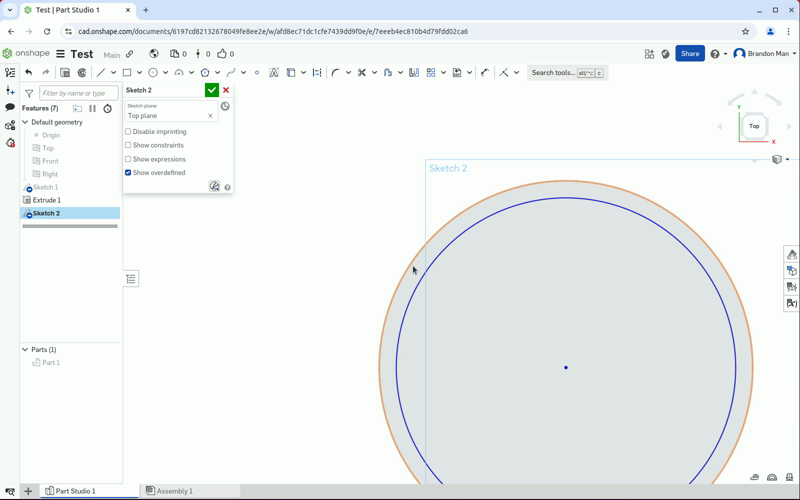
click(413, 265)
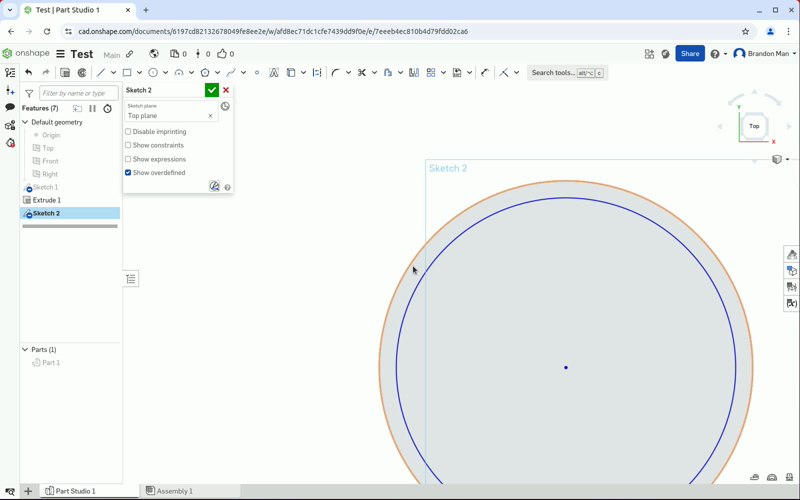
scroll(-6)
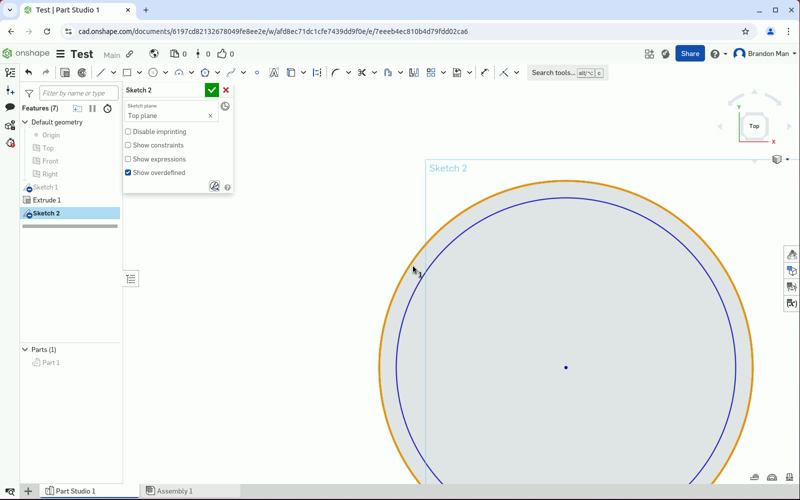
scroll(-6)
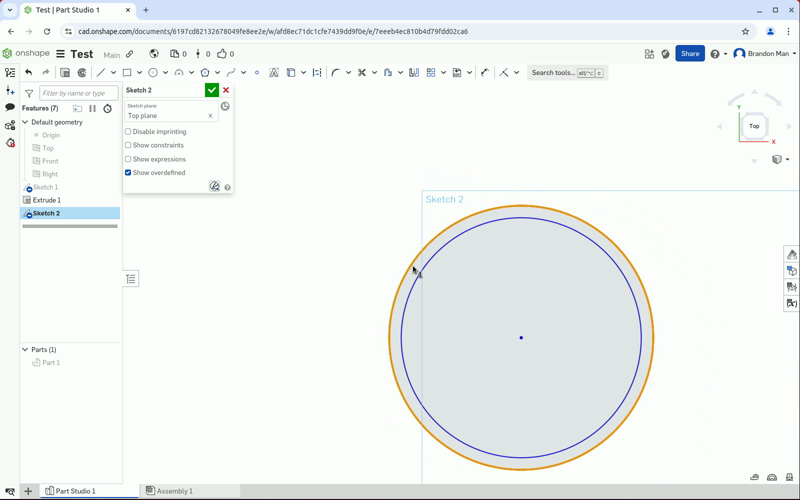
scroll(-6)
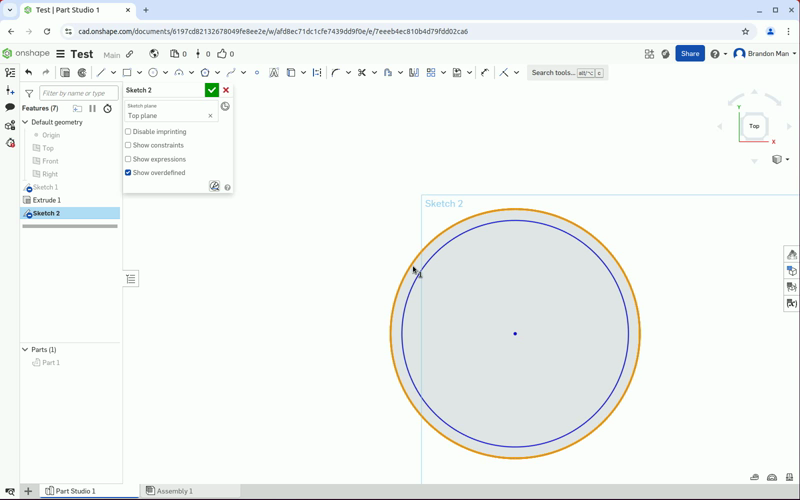
scroll(-6)
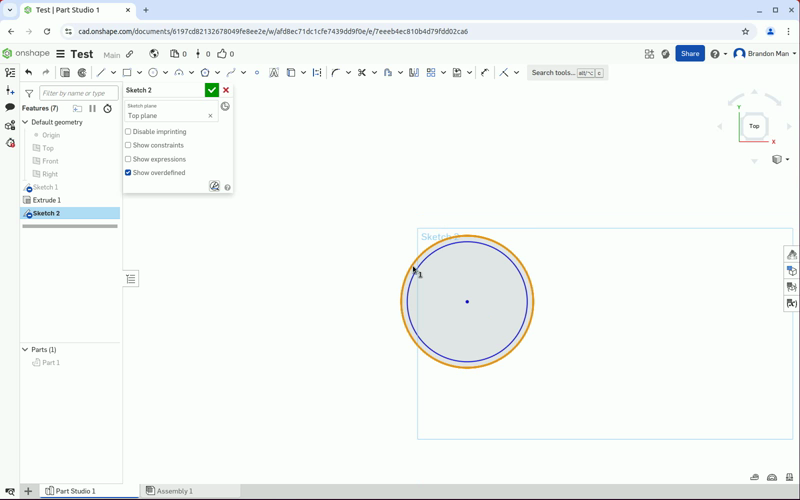
scroll(-6)
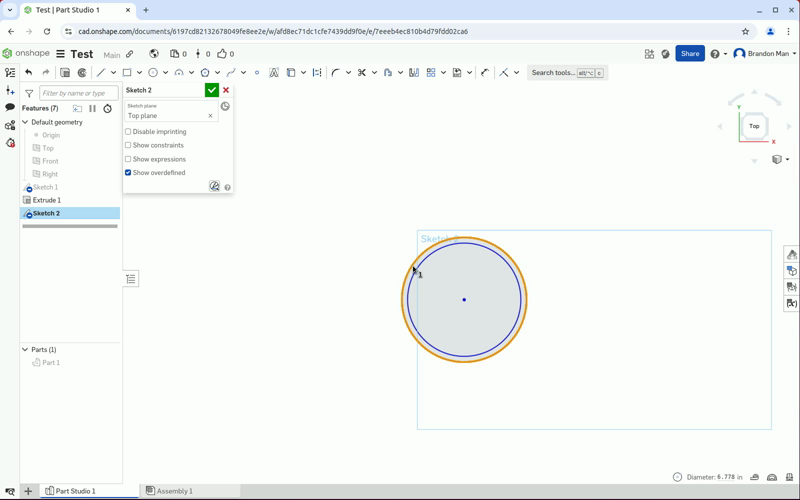
scroll(-6)
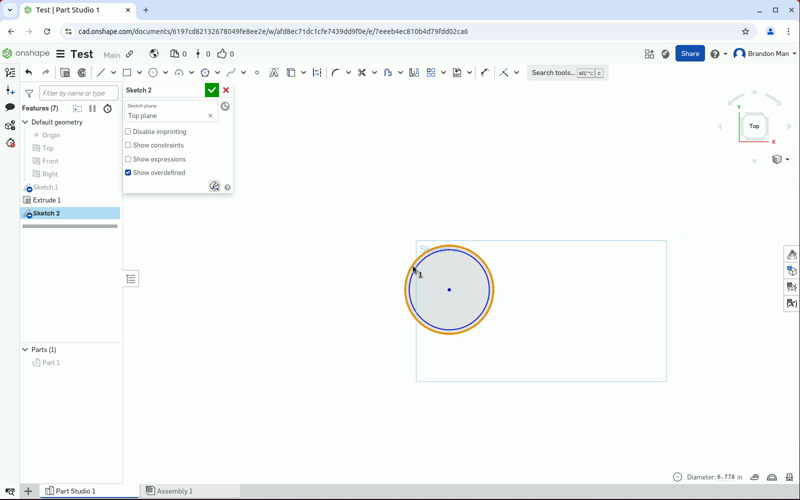
scroll(-6)
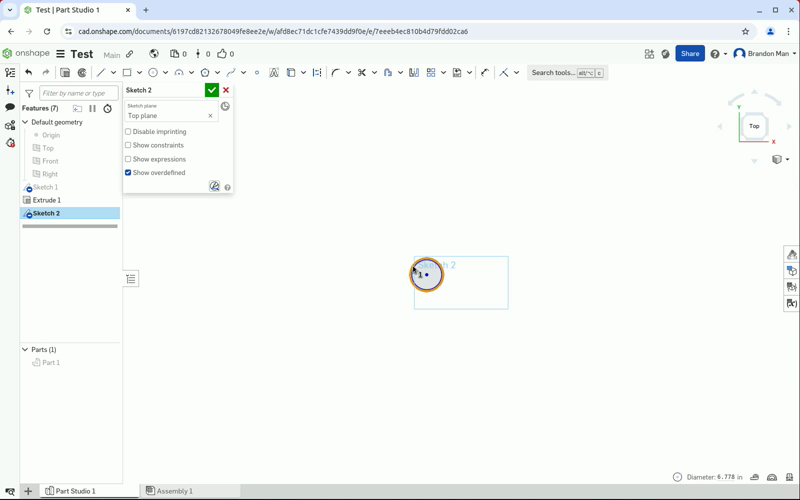
mouse_move(73, 352)
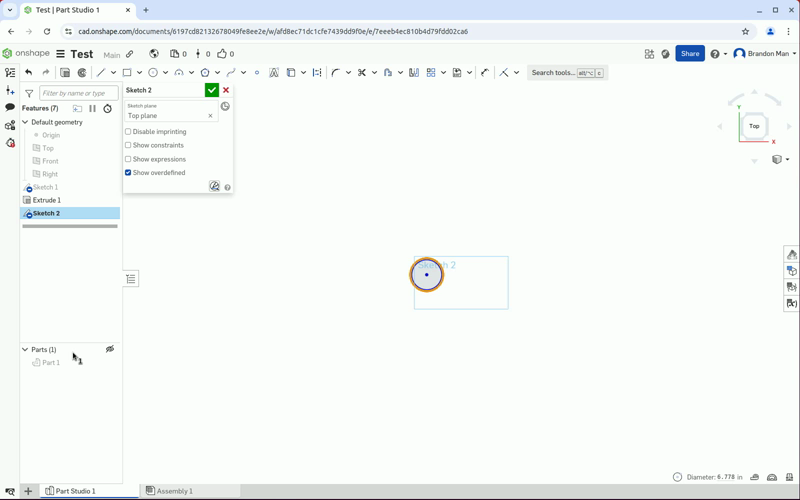
key(shift+y)
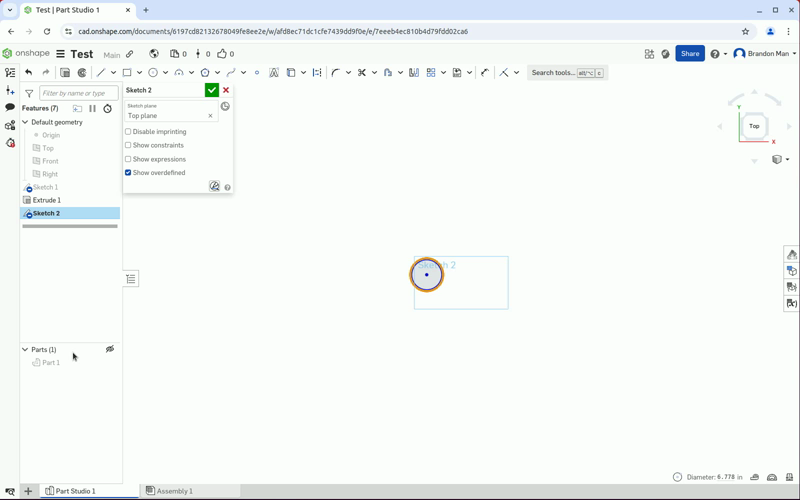
key(shift+e)
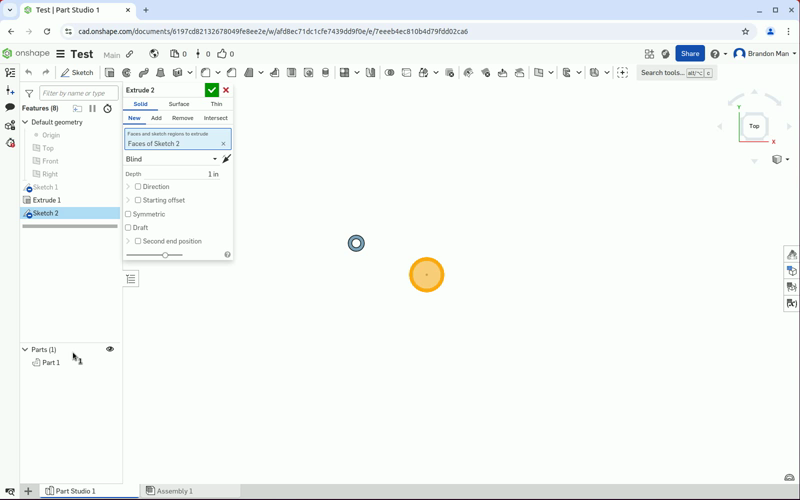
mouse_move(143, 106)
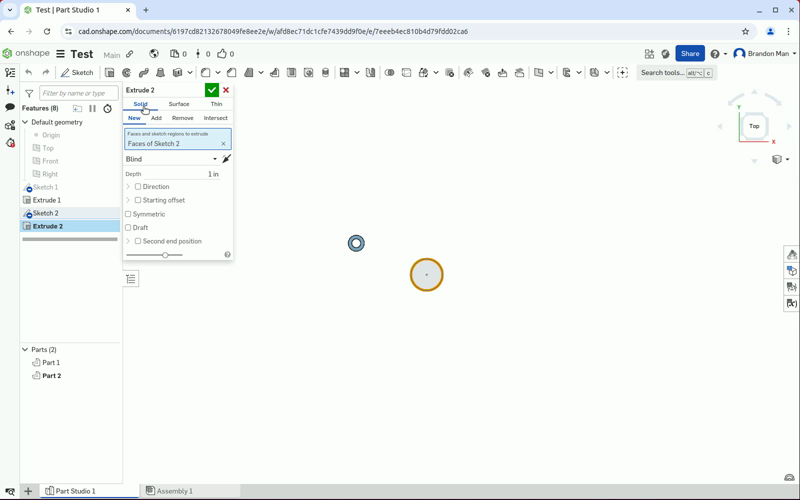
click(143, 106)
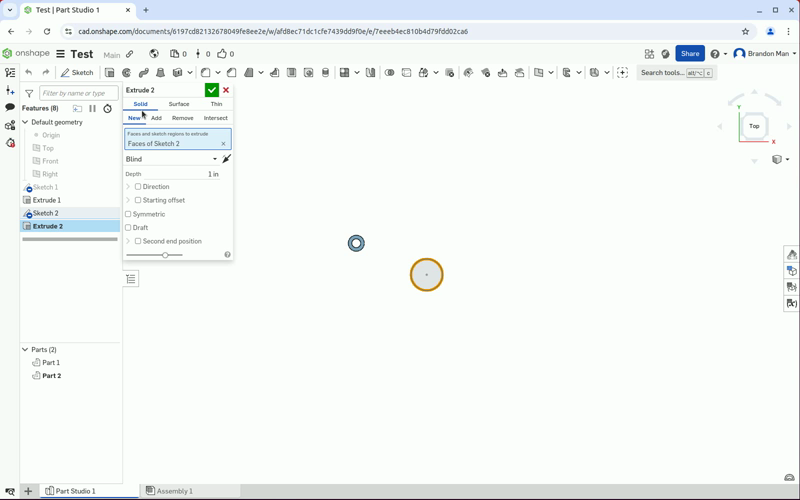
mouse_move(137, 120)
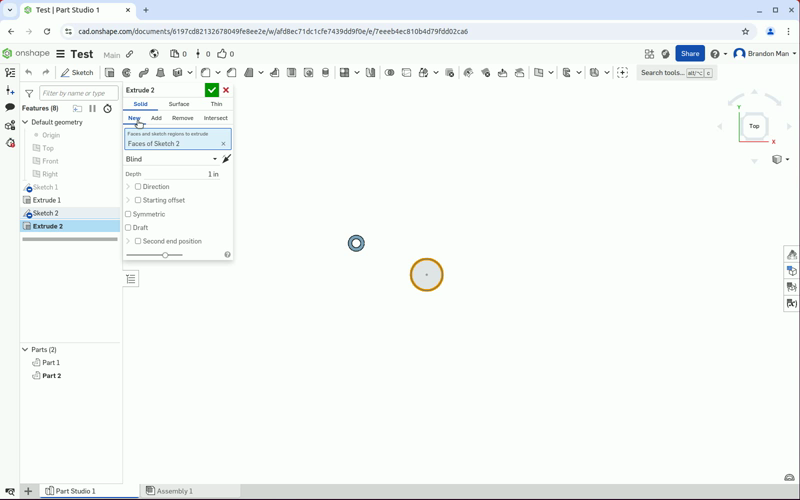
click(137, 120)
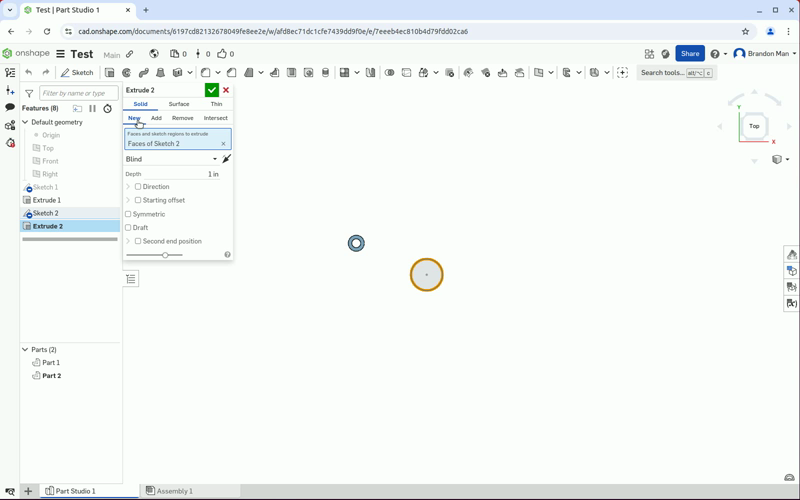
key(tab, 4)
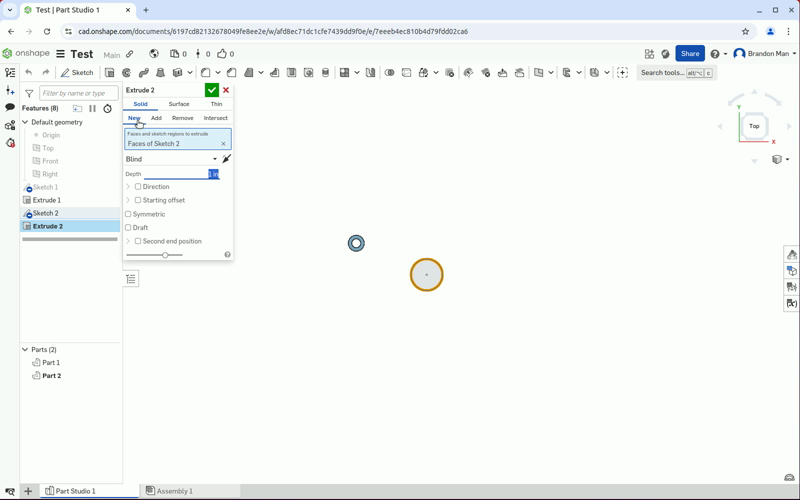
text(7.462)
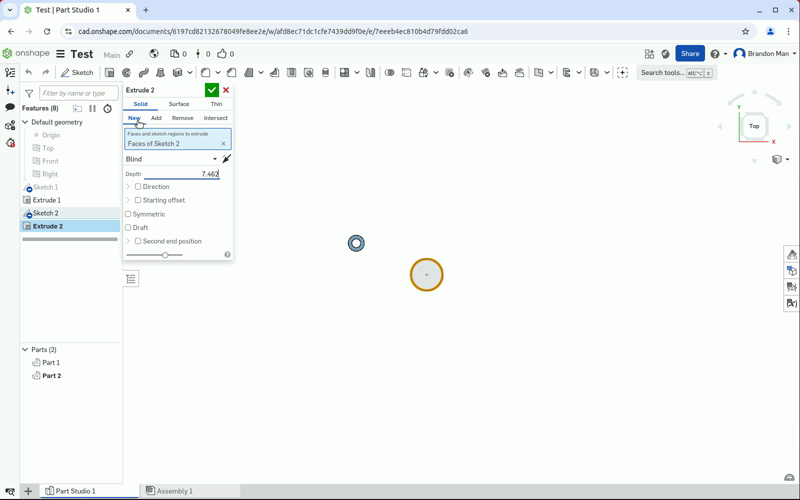
key(enter)
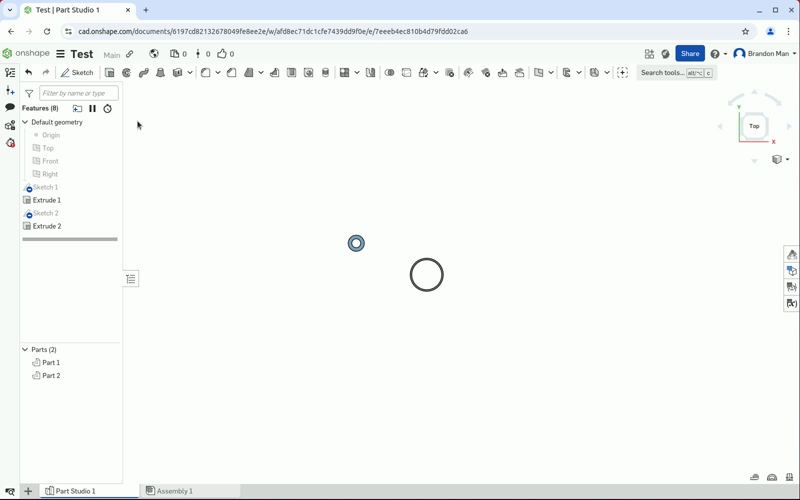
key(shift+h)
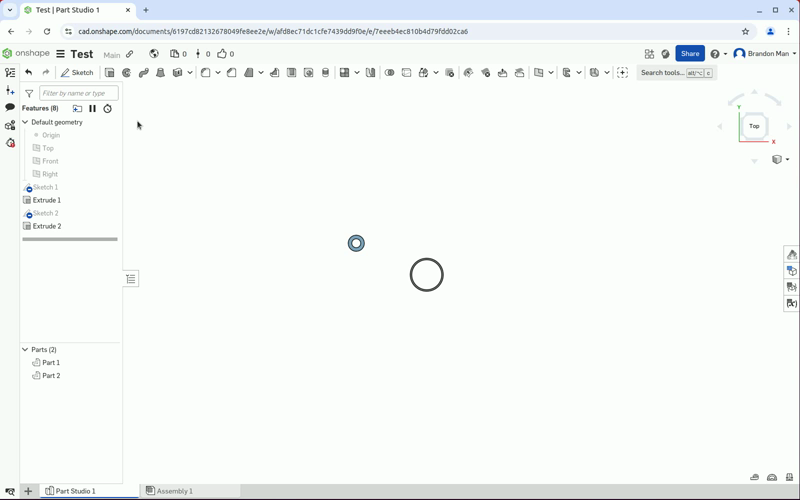
key(shift+h)
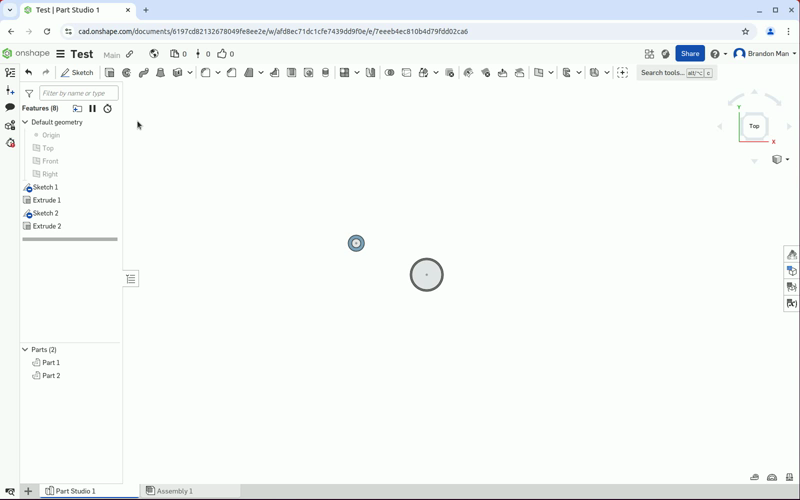
key(shift+7)
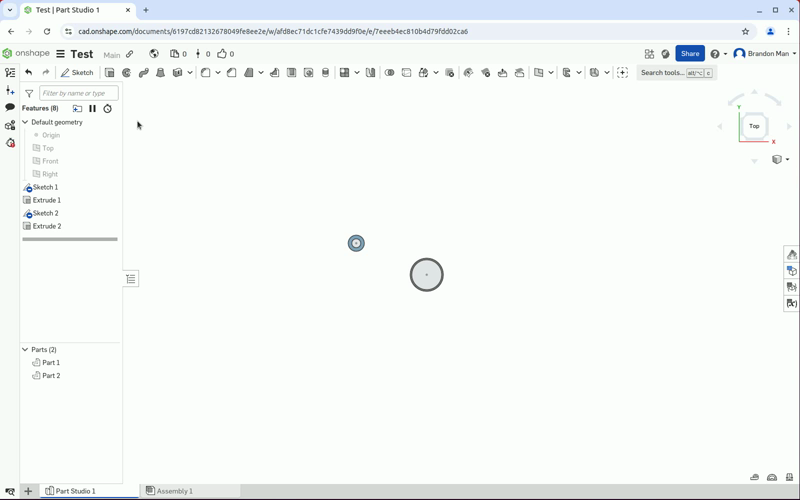
key(up, 3)
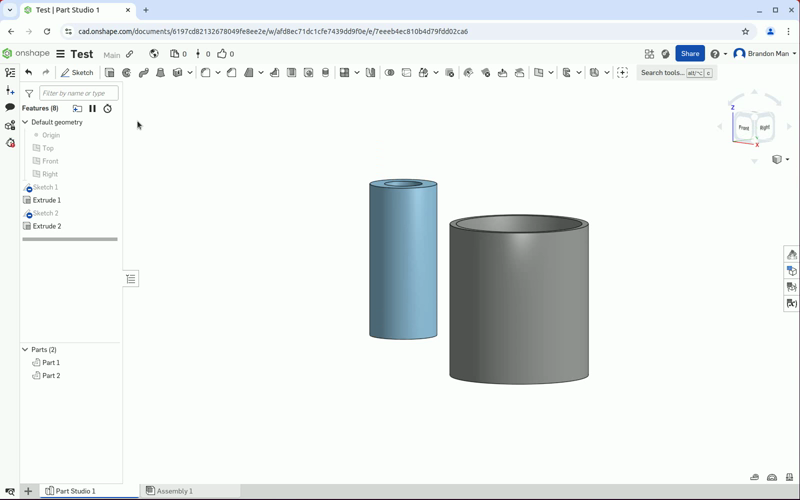
key(left, 3)
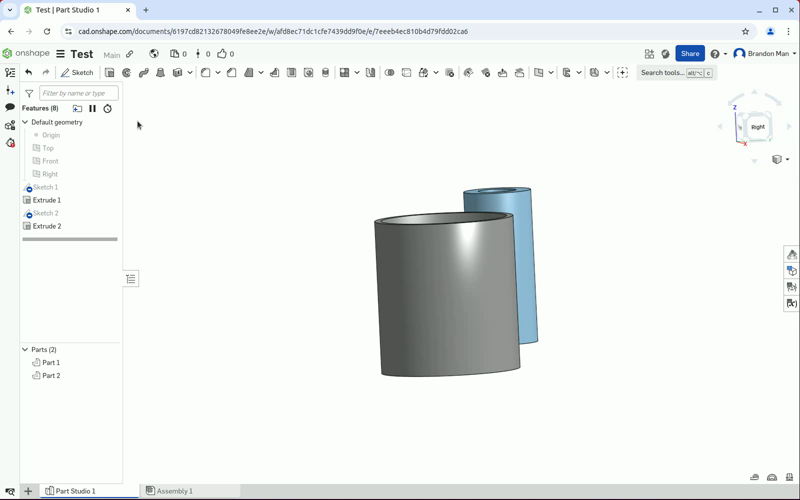
key(right, 3)
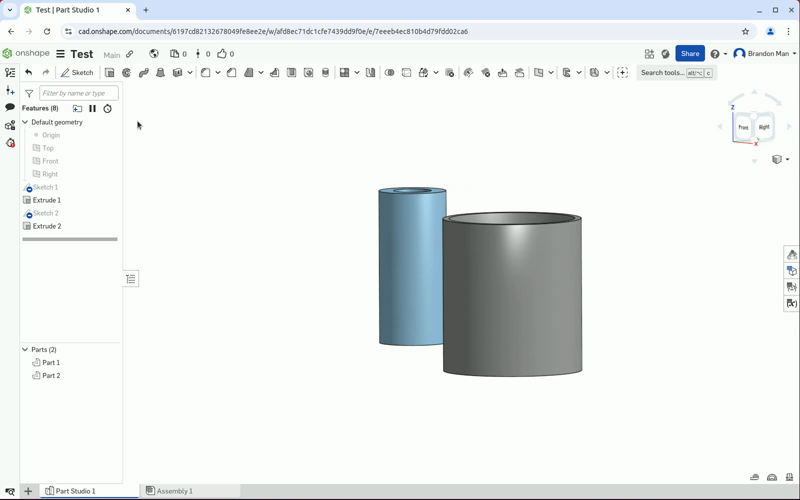
key(down, 3)
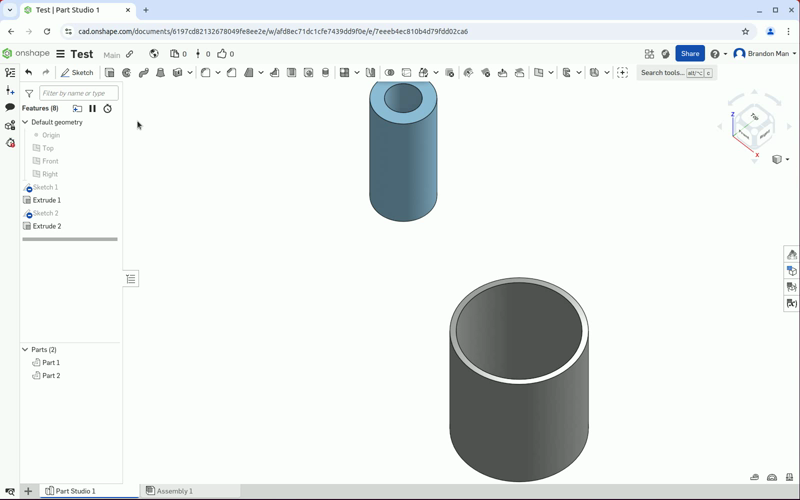
mouse_move(73, 189)
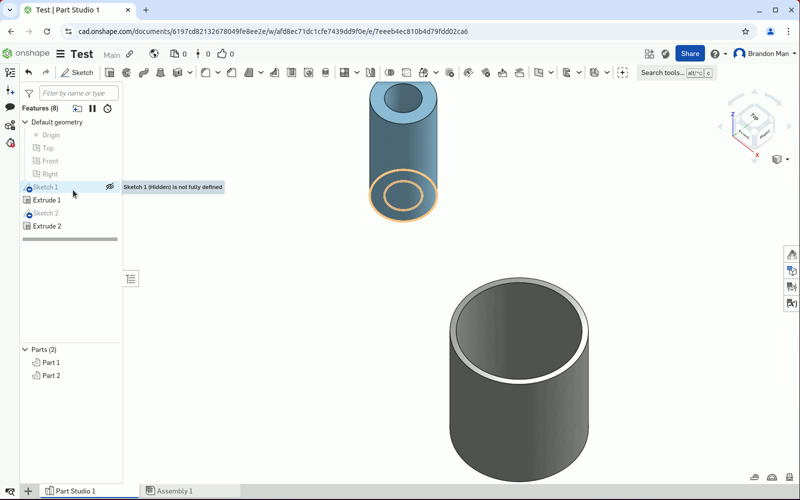
click(73, 189)